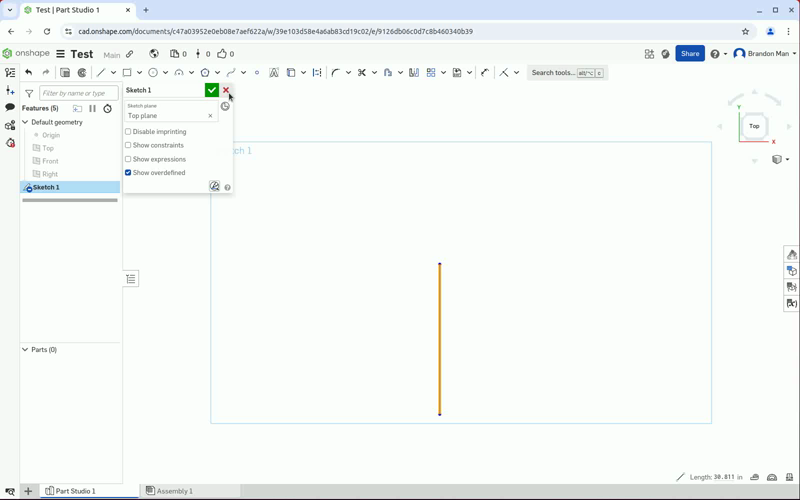
key(shift+h)
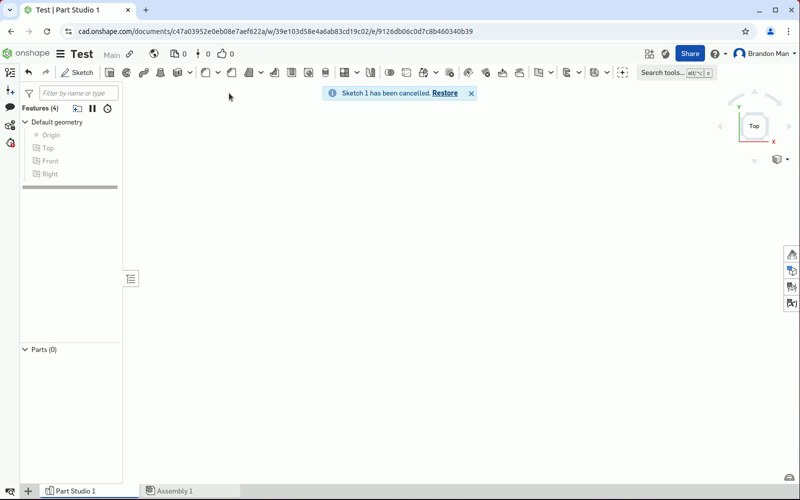
mouse_move(73, 352)
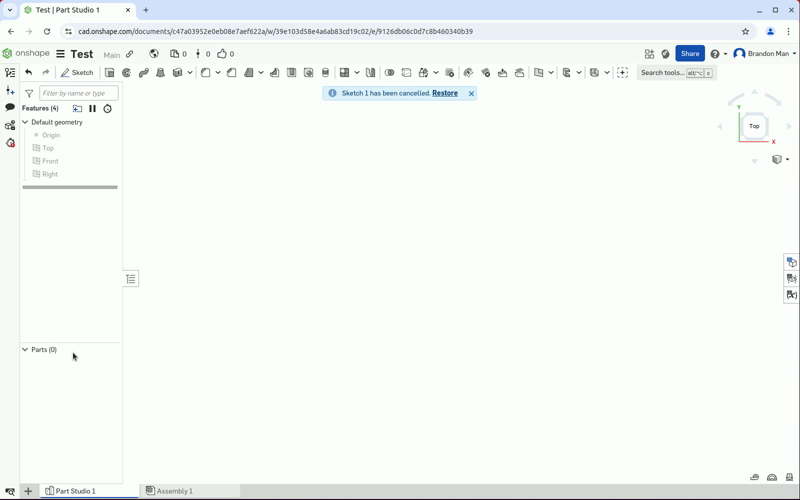
key(y)
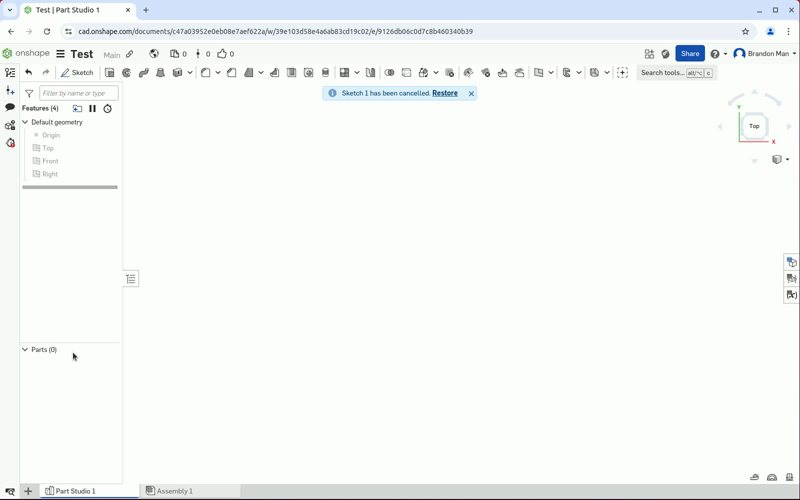
key(shift+p)
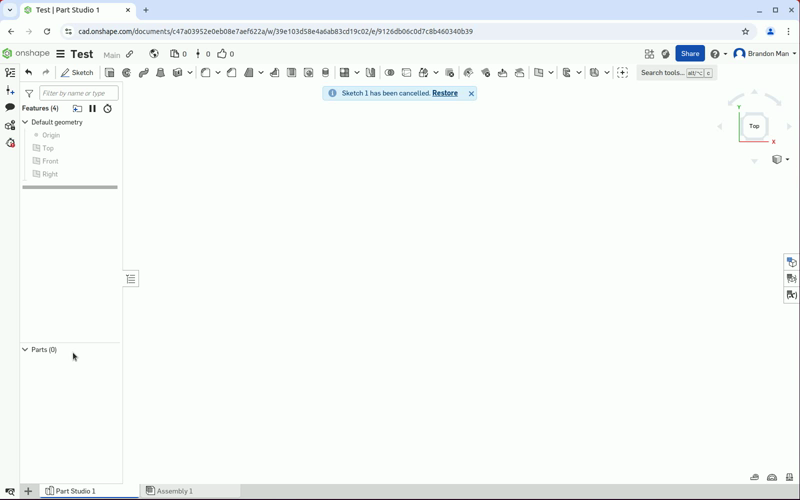
key(space)
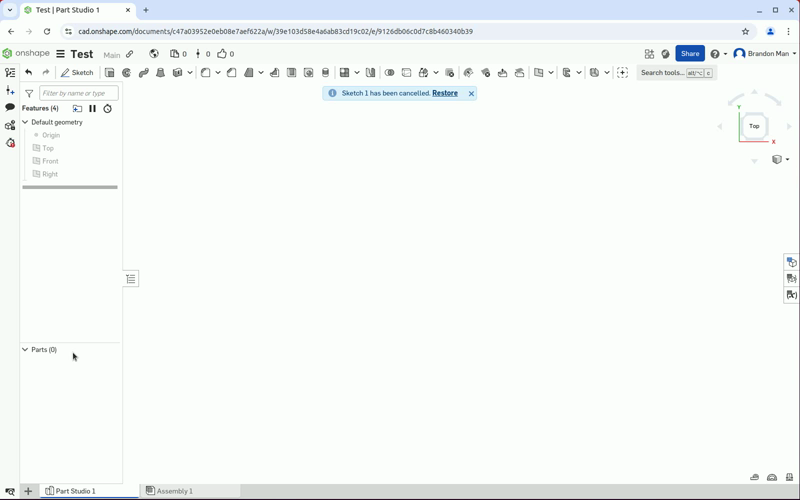
key_down(shift)
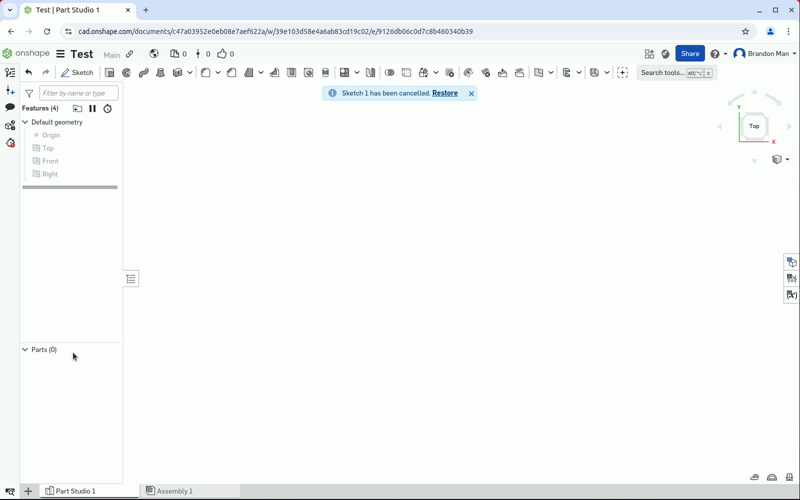
key(up)
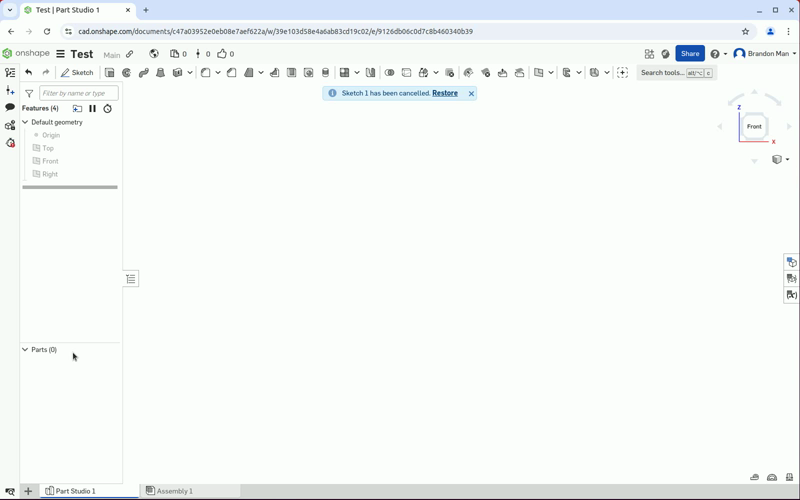
key_up(shift)
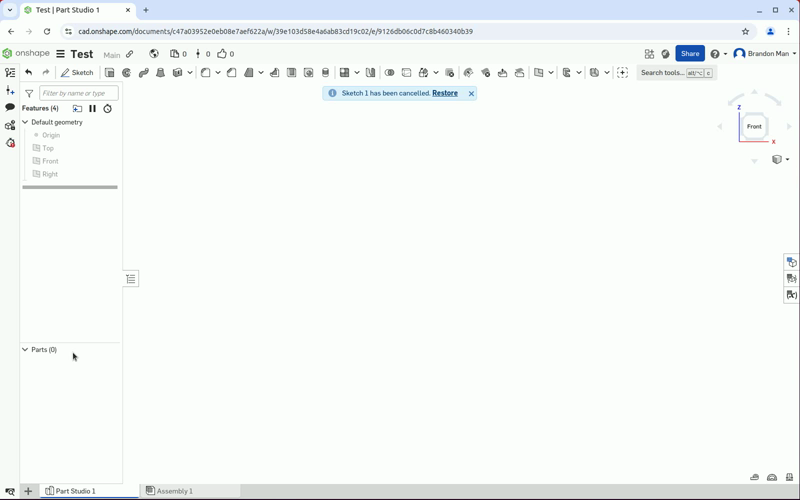
key(space)
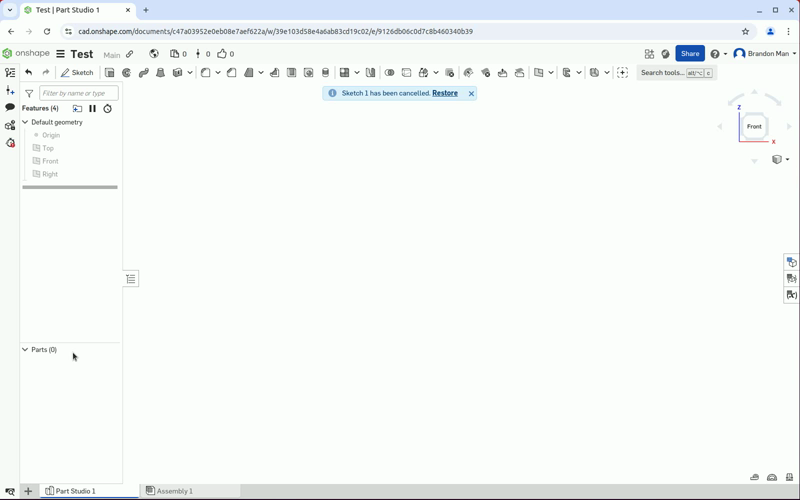
key_down(shift)
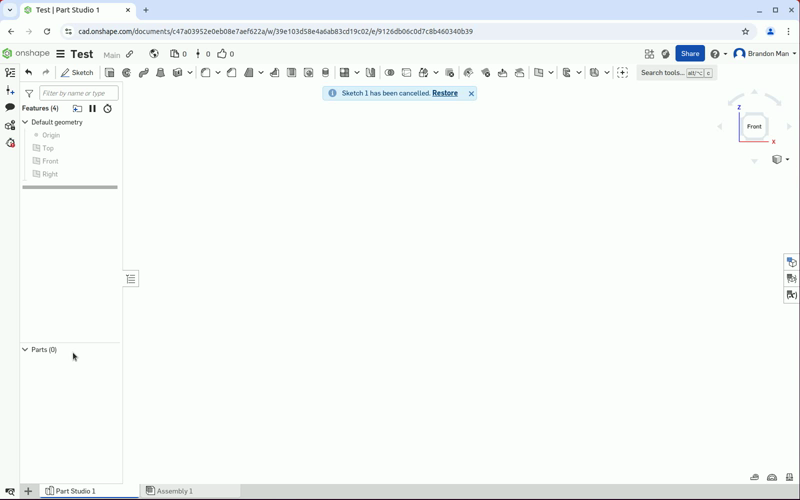
key(left)
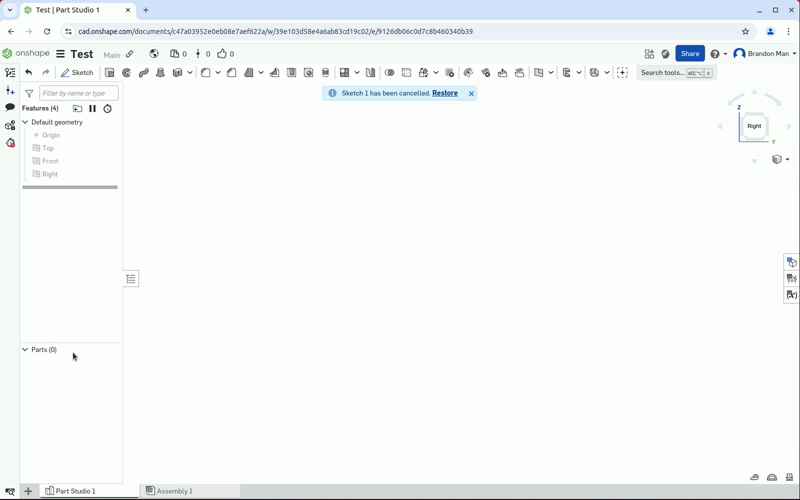
key_up(shift)
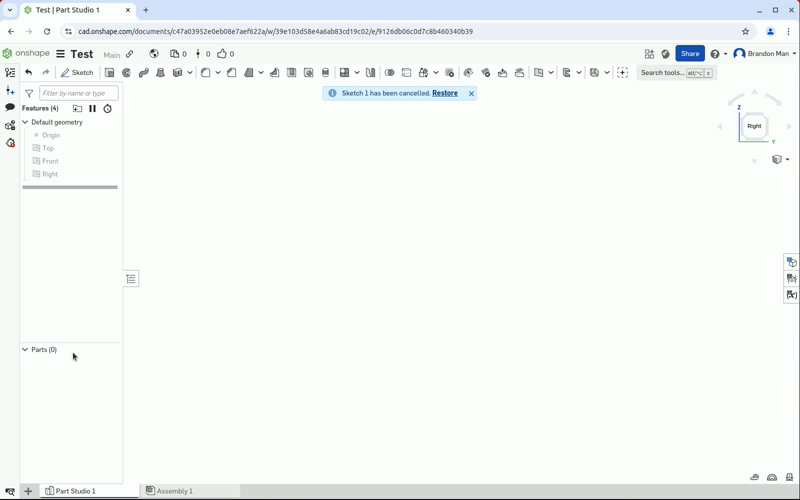
mouse_move(73, 352)
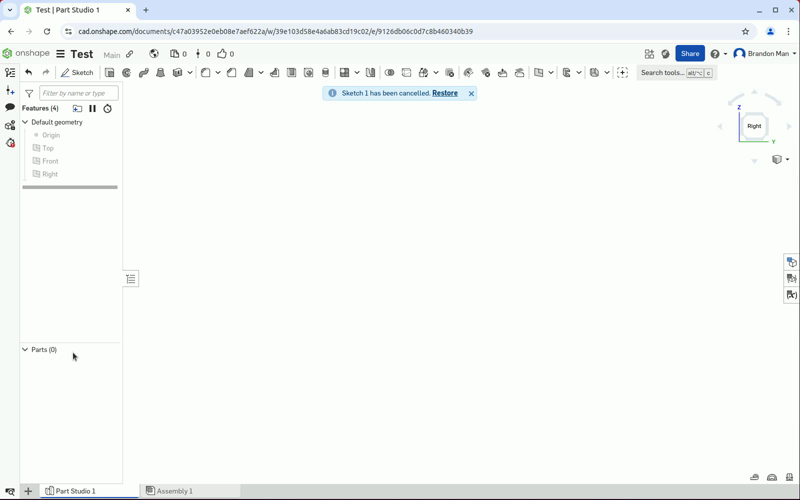
key(shift+y)
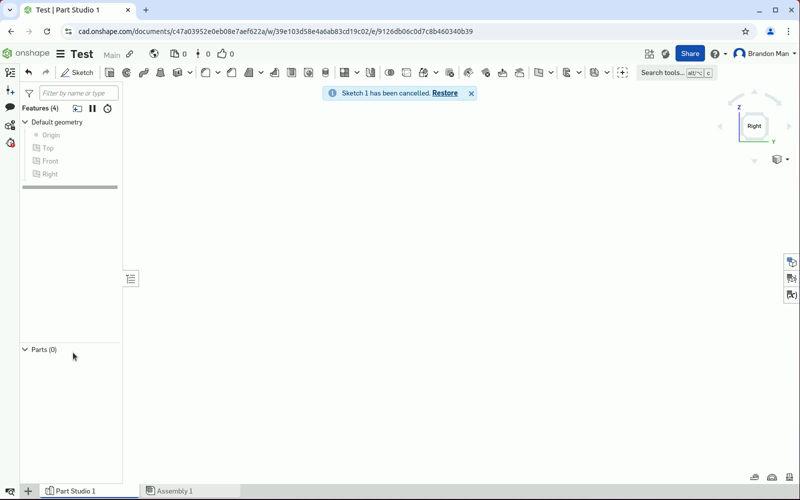
key(shift+s)
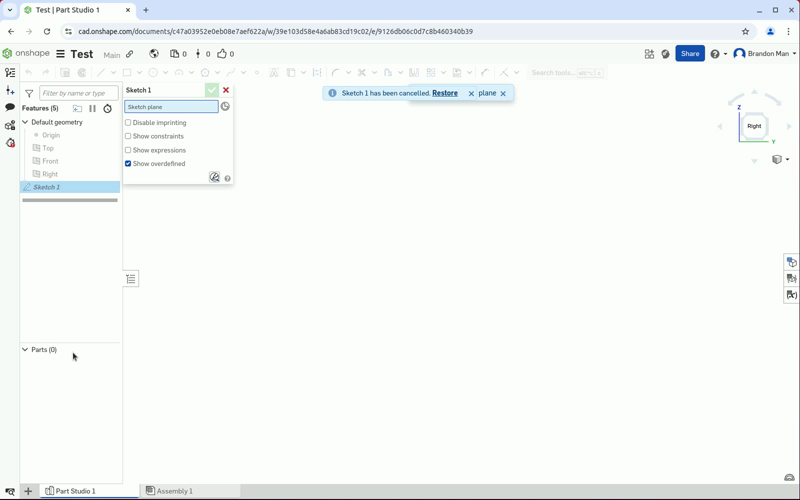
mouse_move(73, 176)
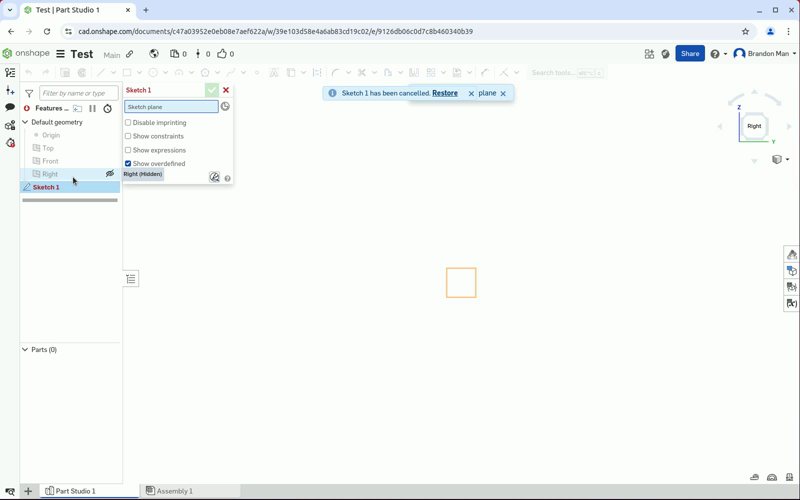
click(73, 176)
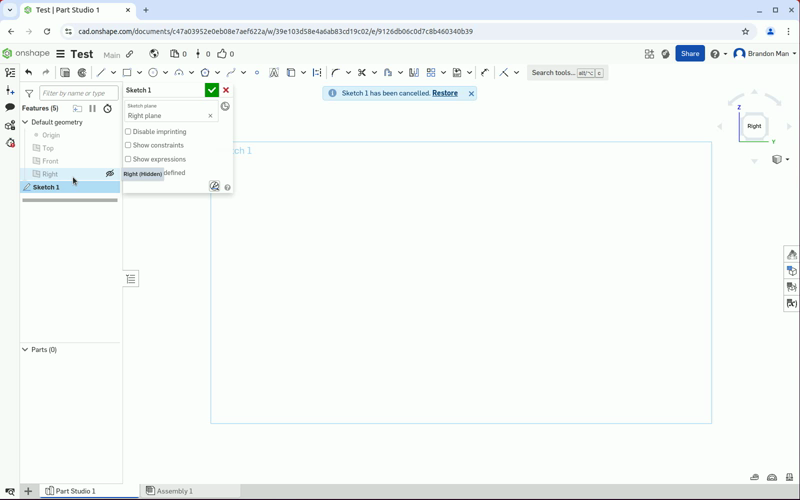
mouse_move(73, 352)
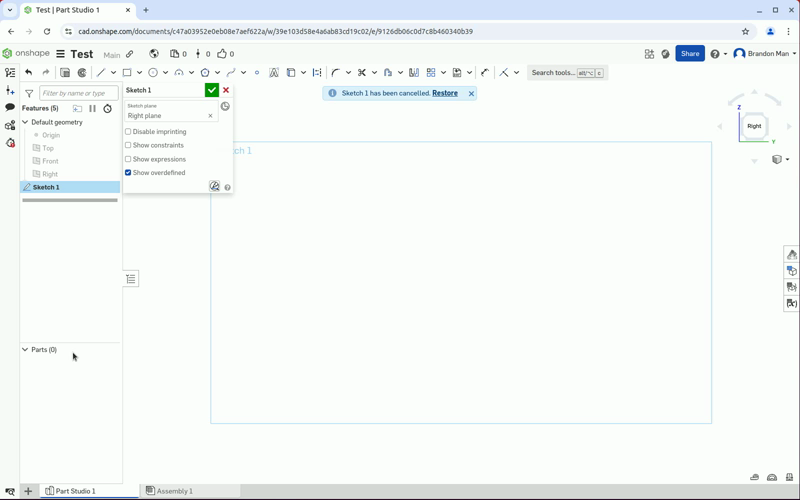
key(y)
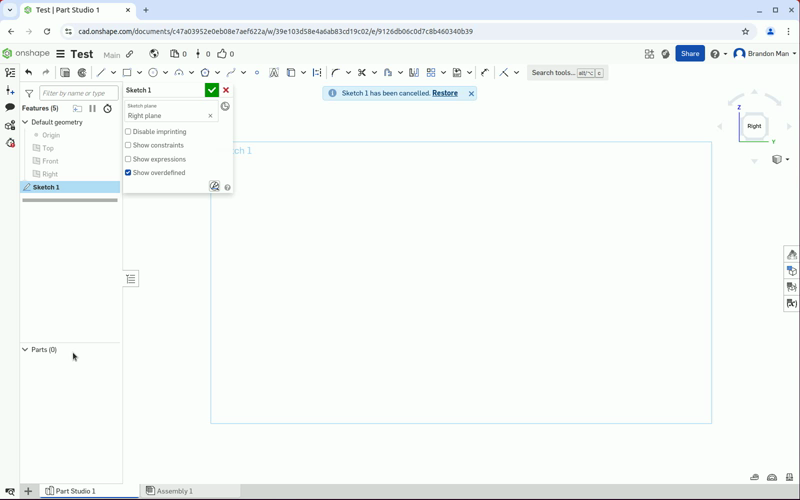
key(c)
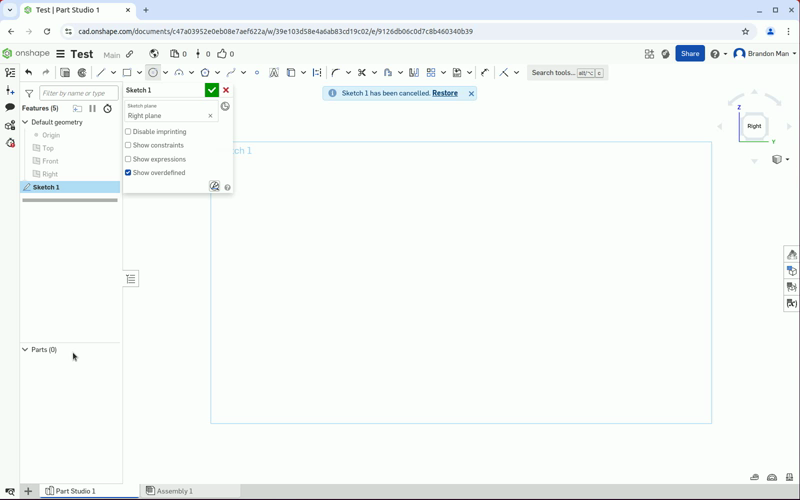
key_down(shift)
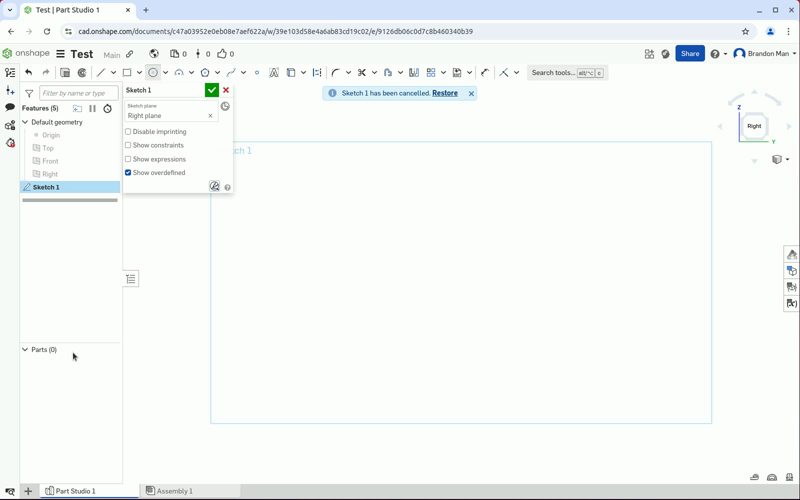
mouse_move(459, 278)
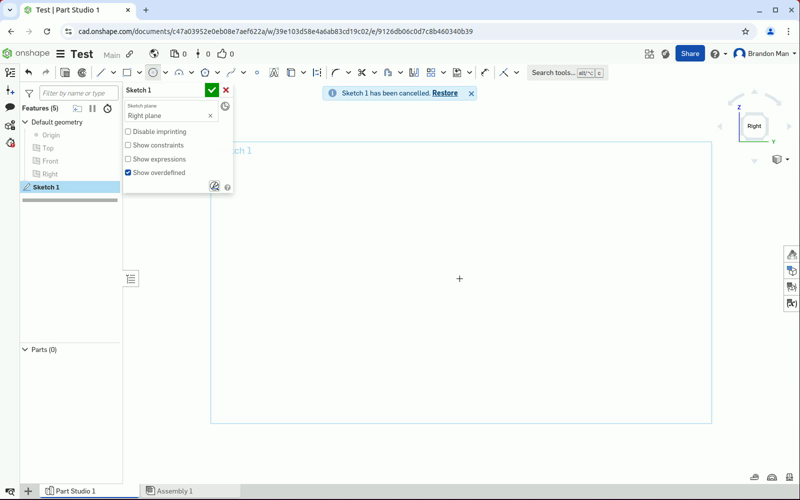
click(459, 278)
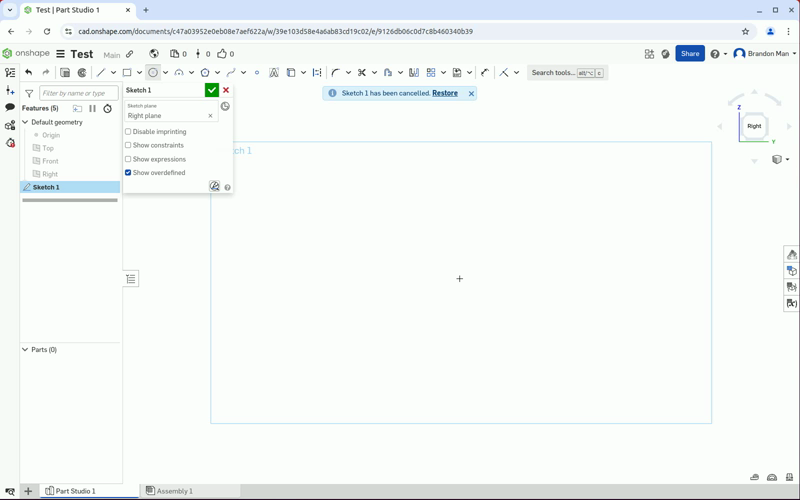
key_up(shift)
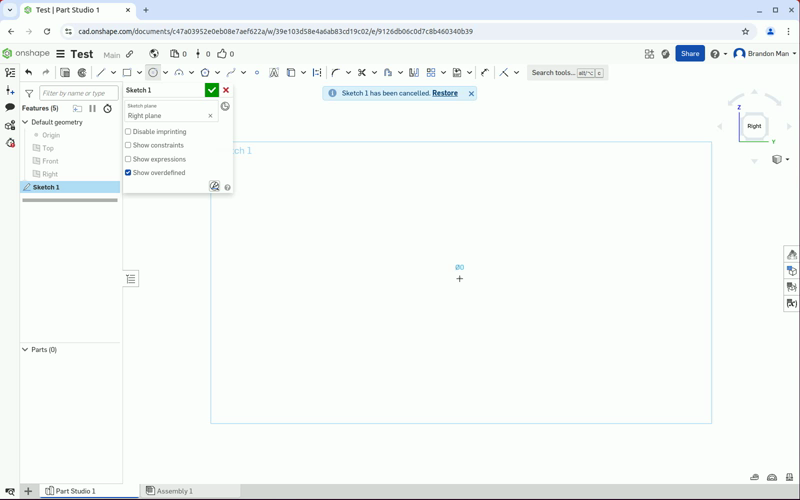
mouse_move(568, 278)
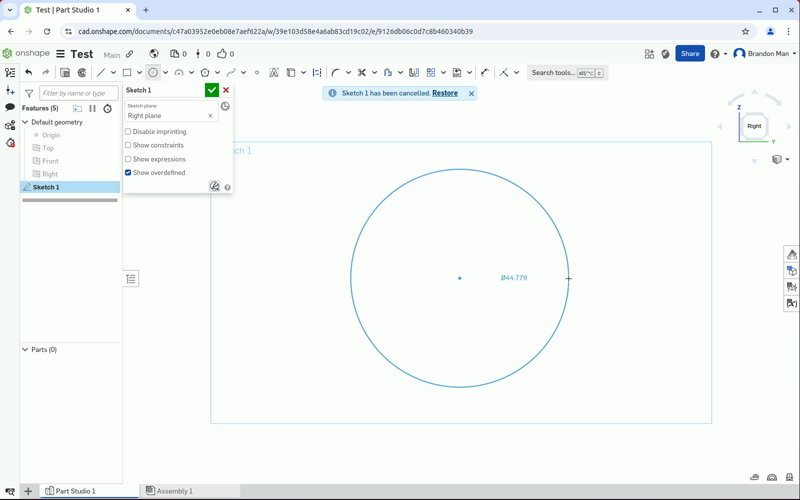
click(568, 278)
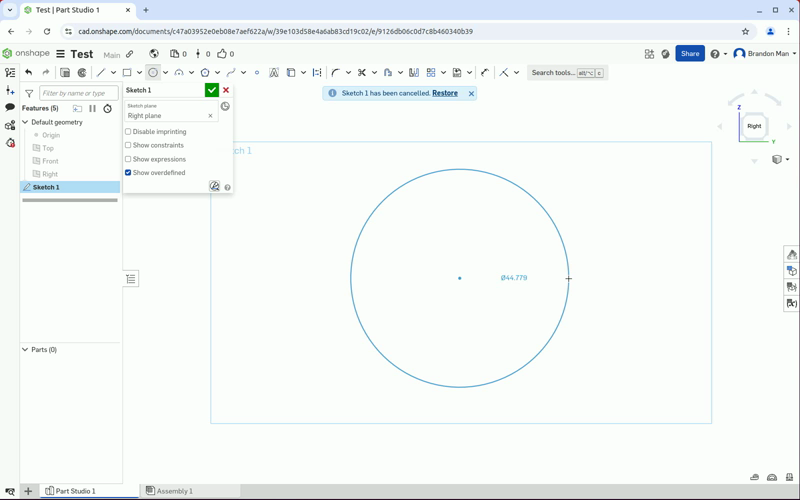
key(esc)
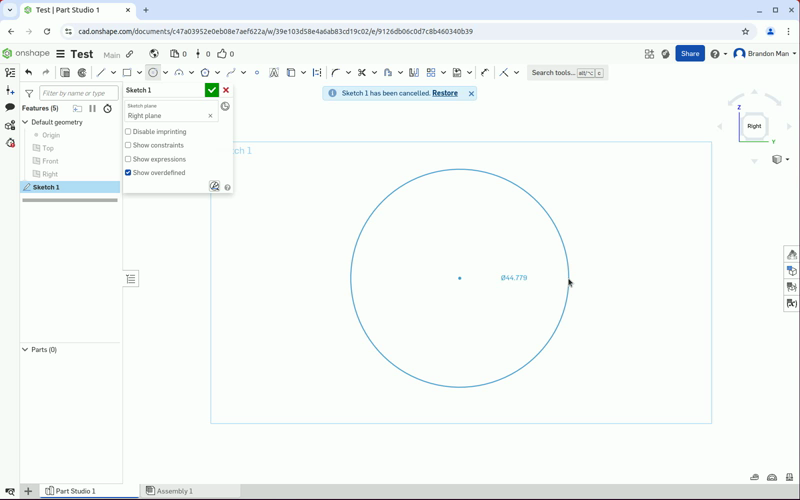
mouse_move(517, 254)
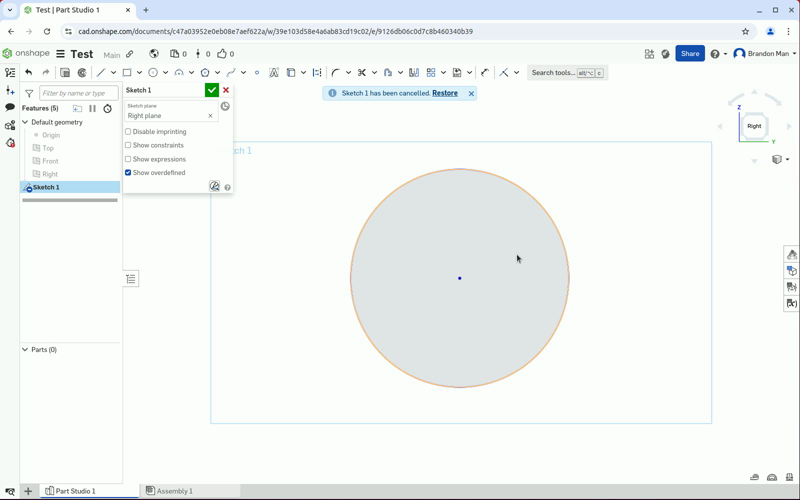
click(517, 254)
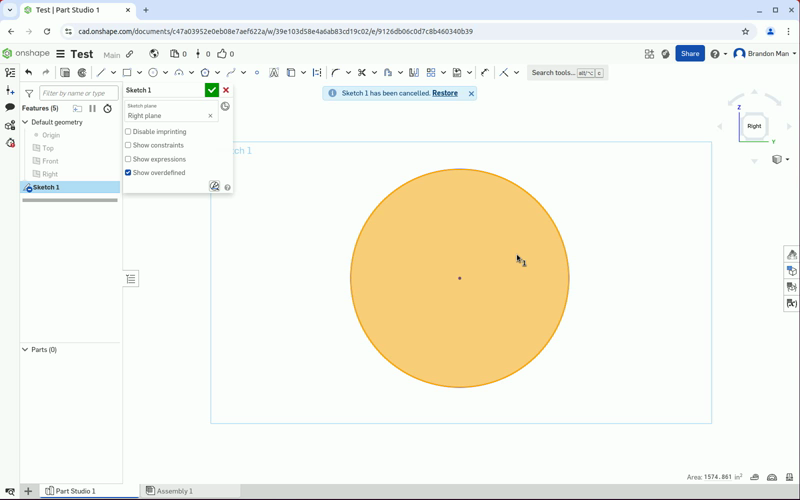
mouse_move(73, 352)
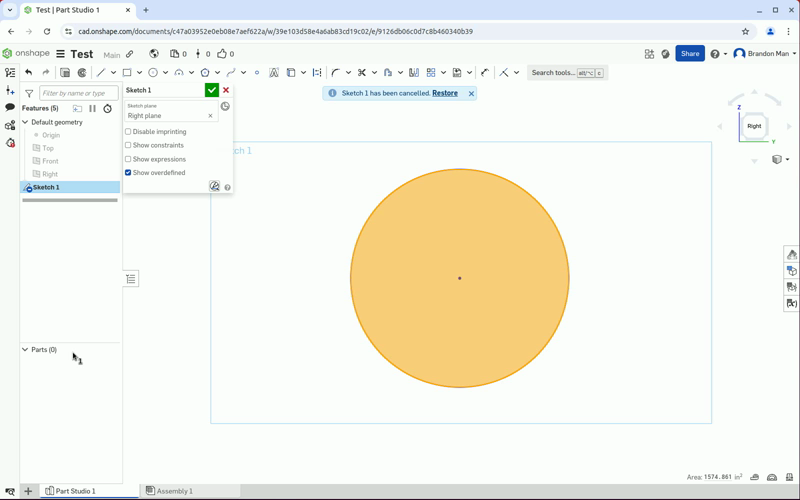
key(shift+y)
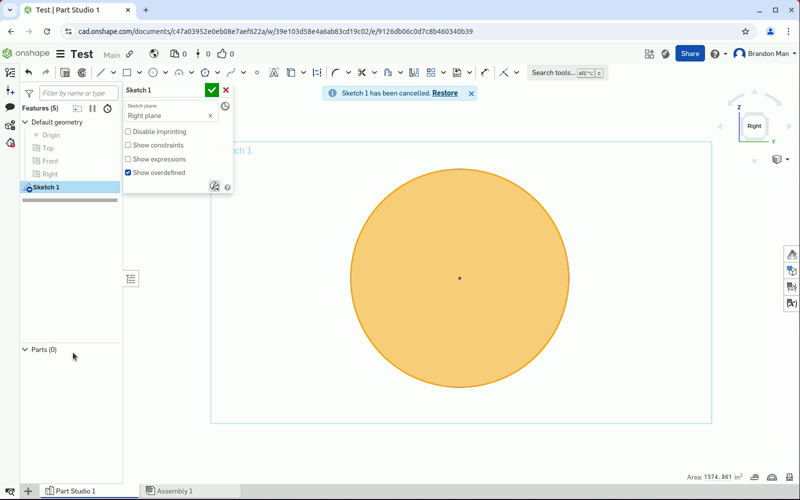
key(shift+e)
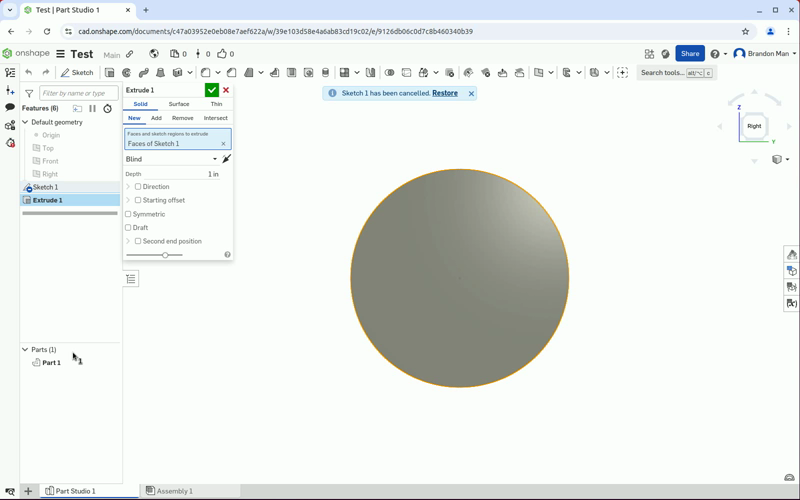
mouse_move(143, 106)
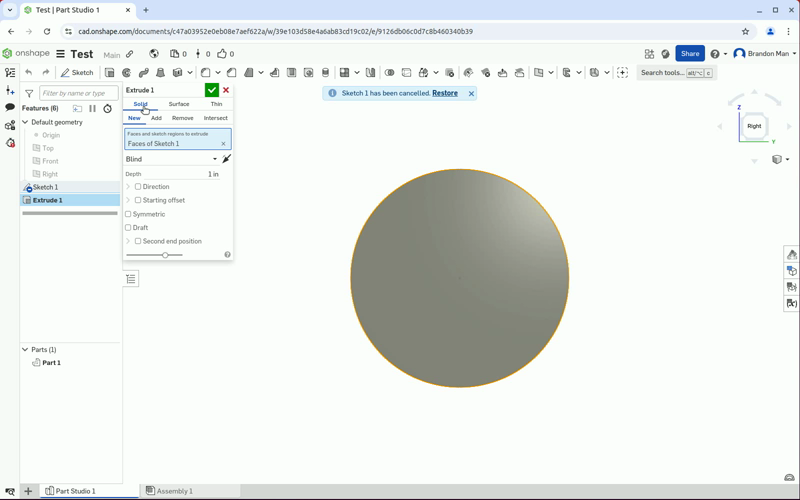
click(143, 106)
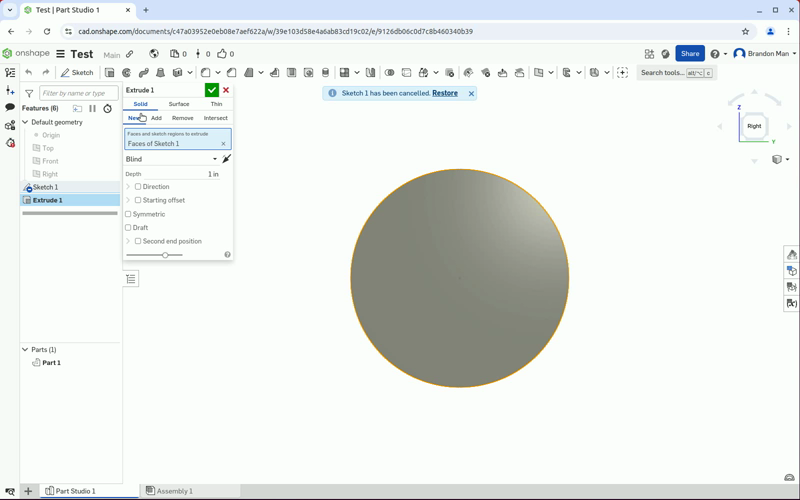
mouse_move(137, 120)
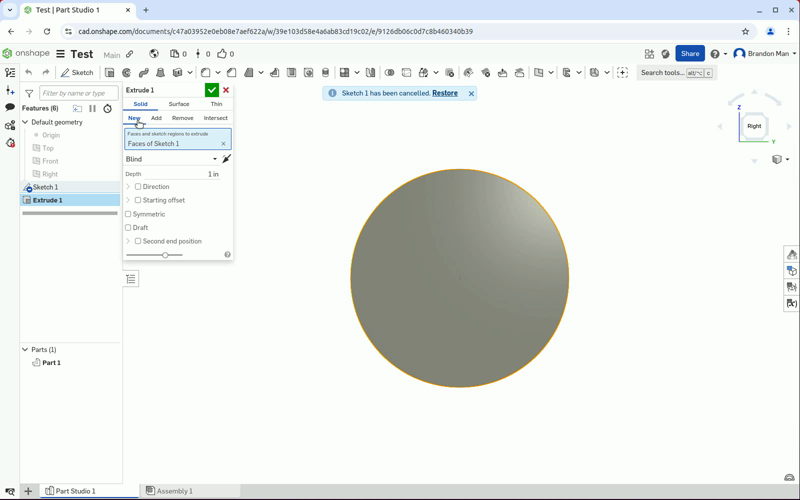
click(137, 120)
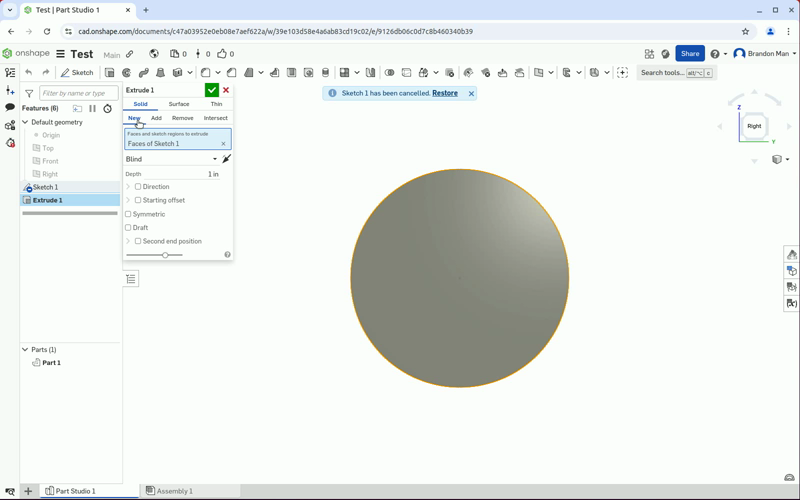
key(tab, 4)
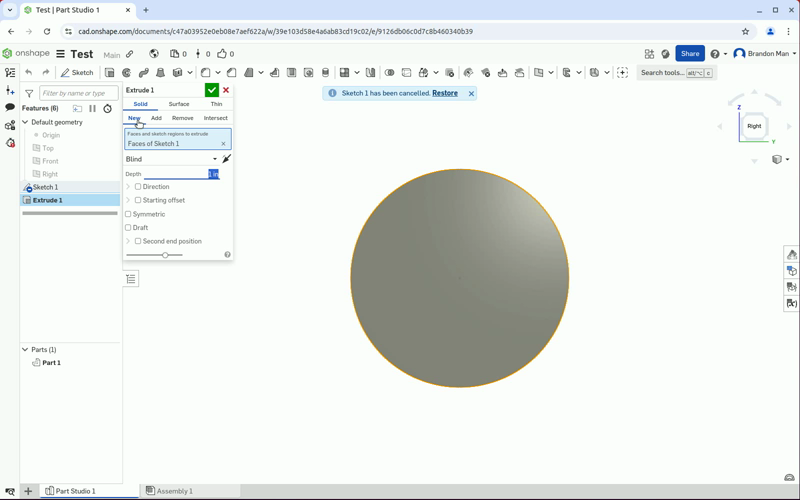
text(8.184)
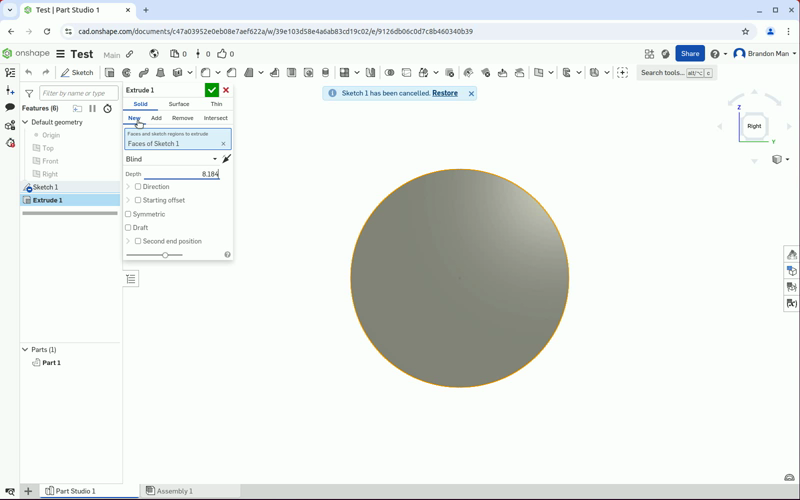
key(enter)
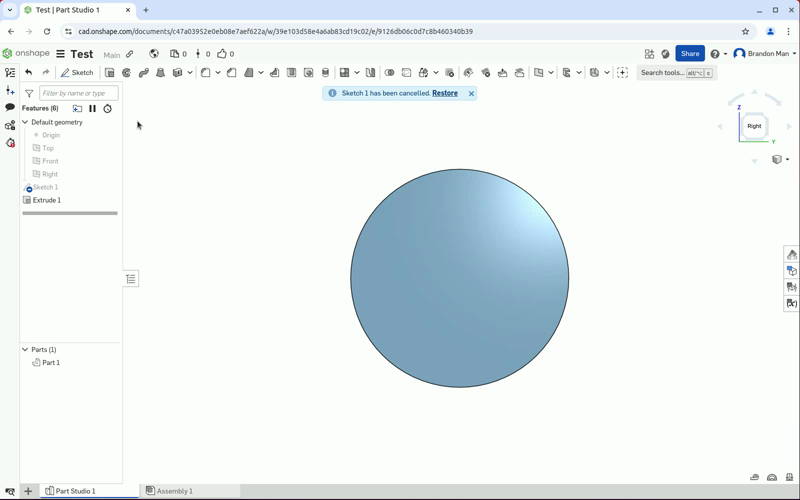
key(shift+h)
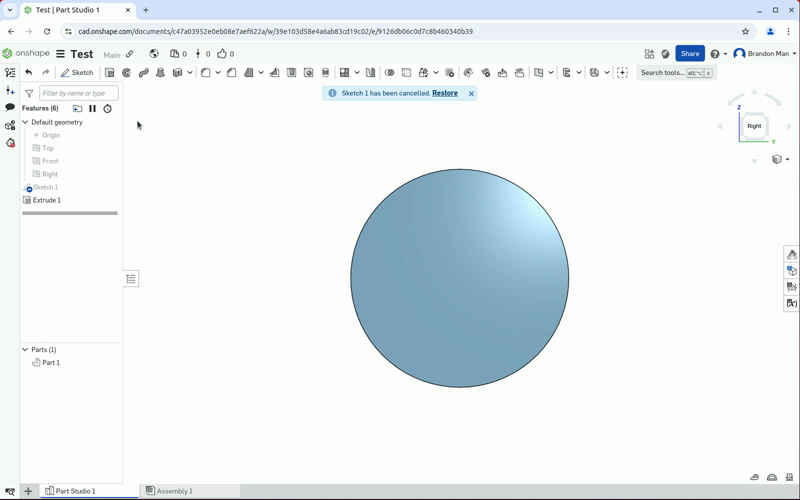
key(shift+h)
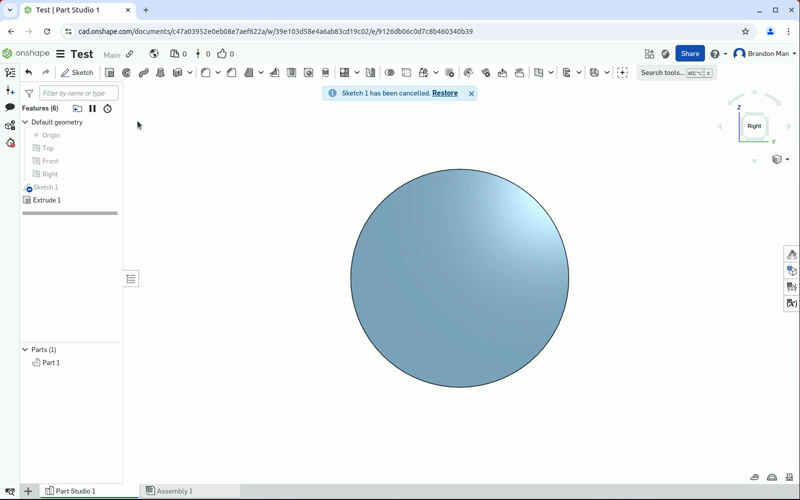
mouse_move(73, 189)
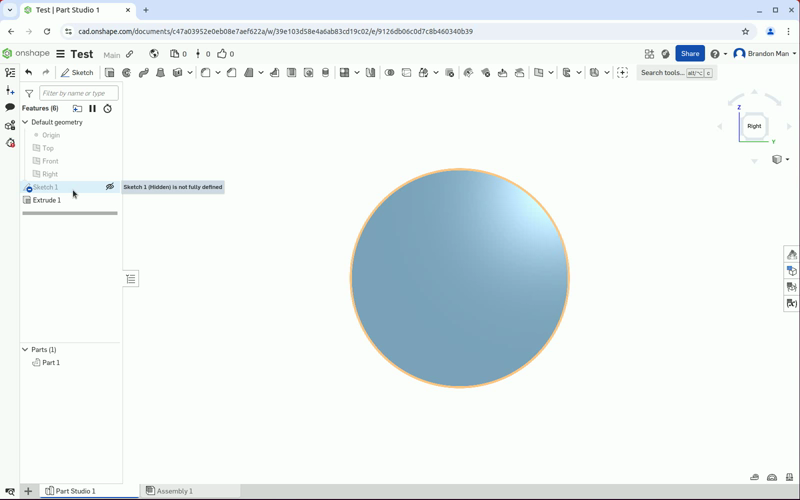
click(73, 189)
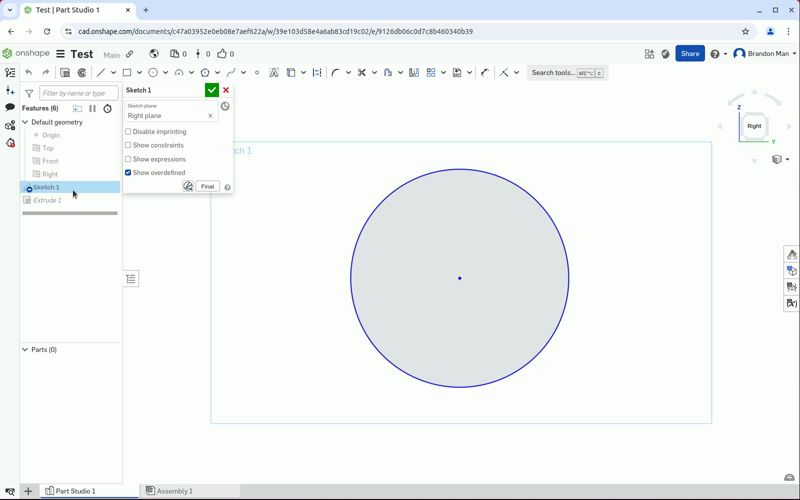
mouse_move(229, 92)
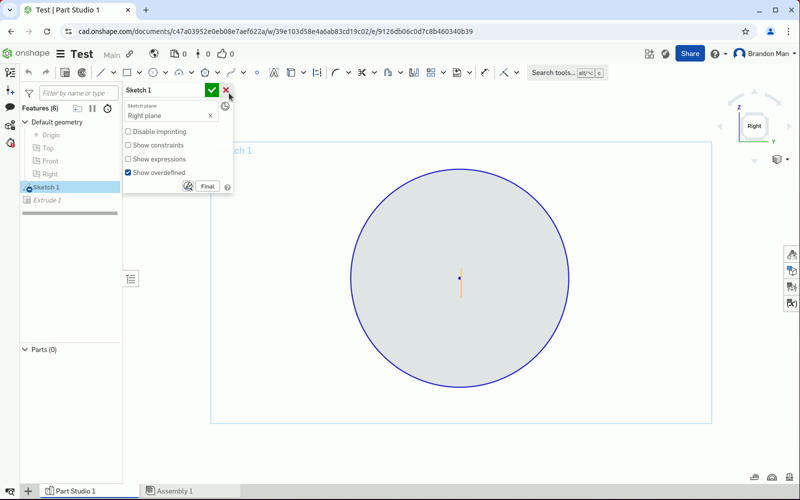
click(229, 92)
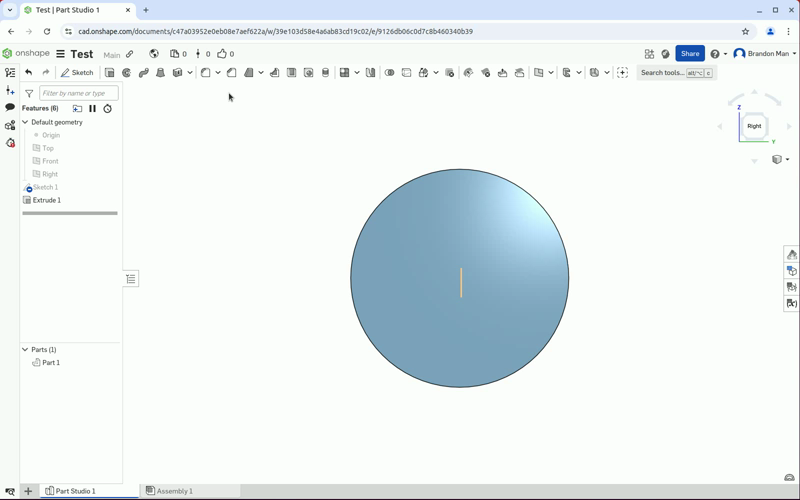
mouse_move(73, 352)
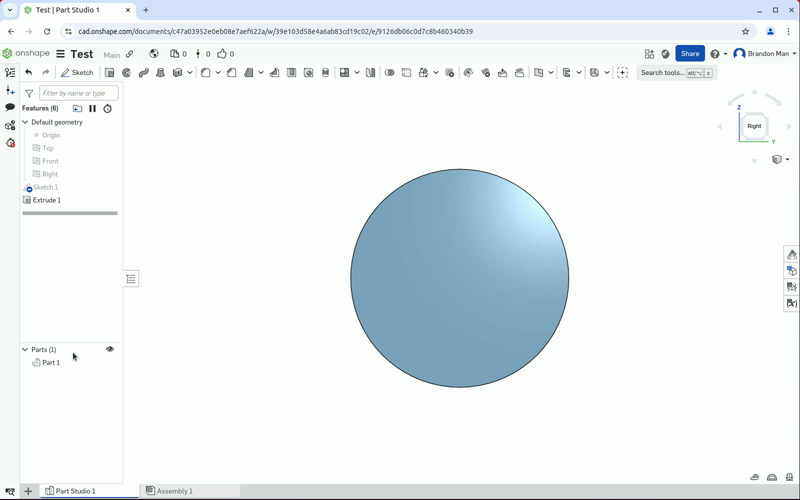
key(y)
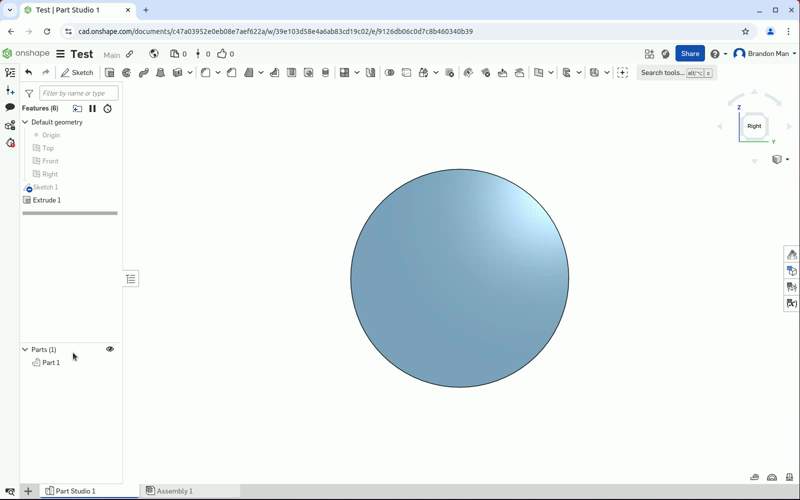
key(shift+p)
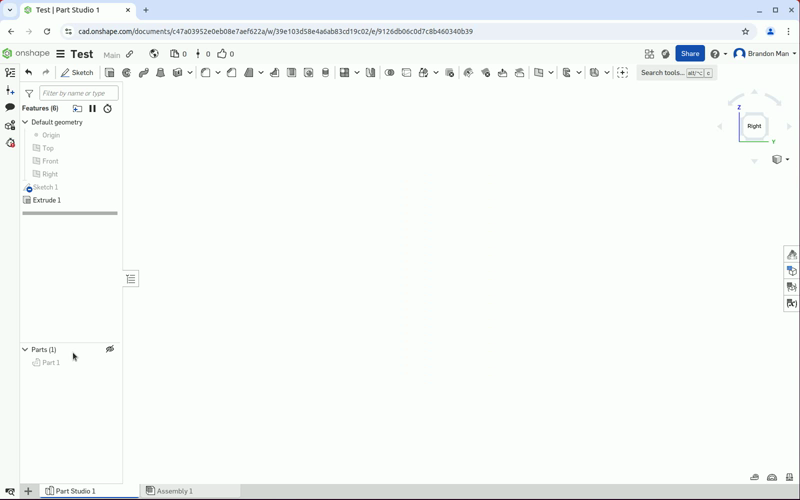
key(space)
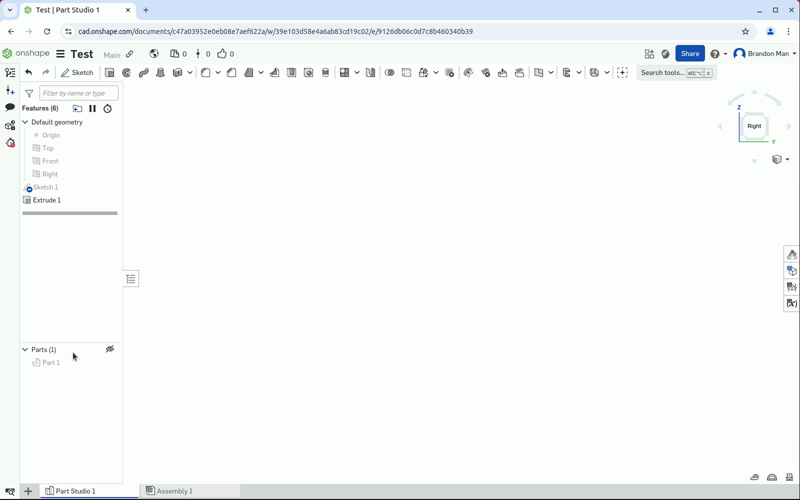
key_down(shift)
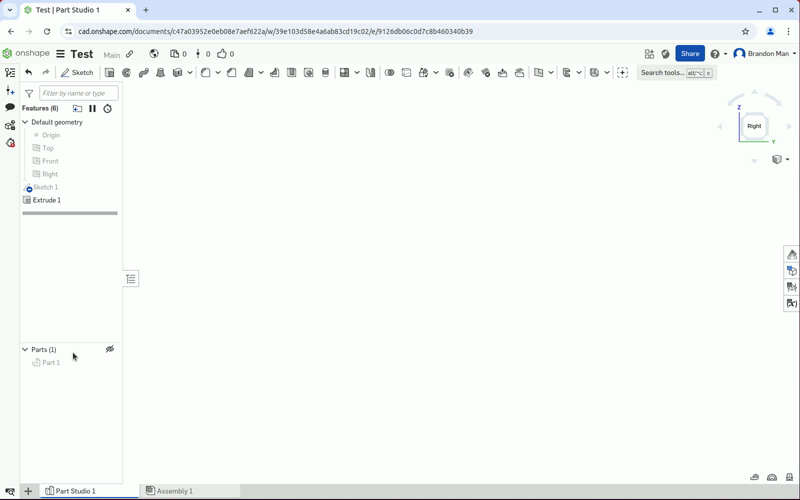
key(right)
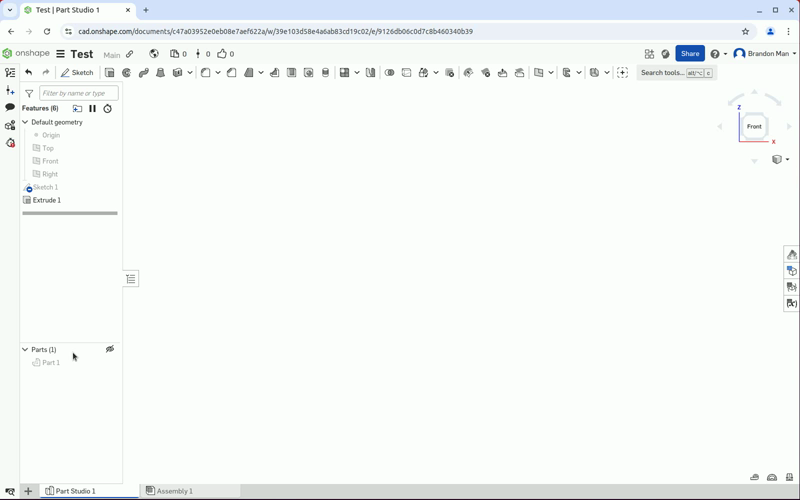
key_up(shift)
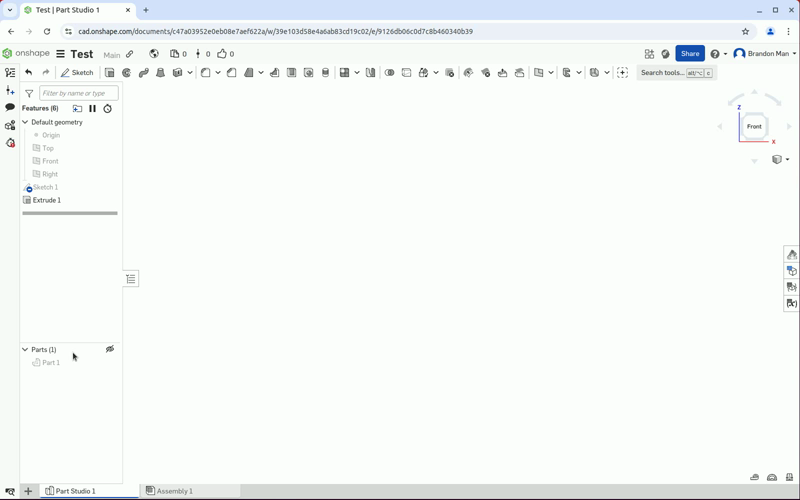
mouse_move(73, 352)
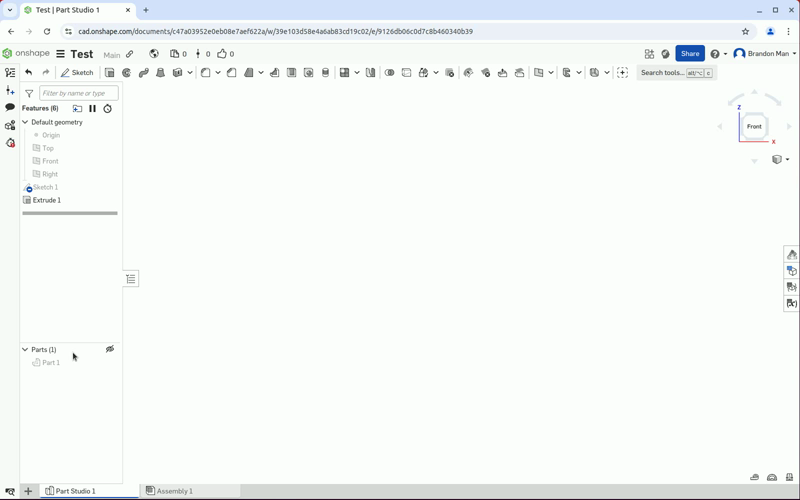
key(shift+y)
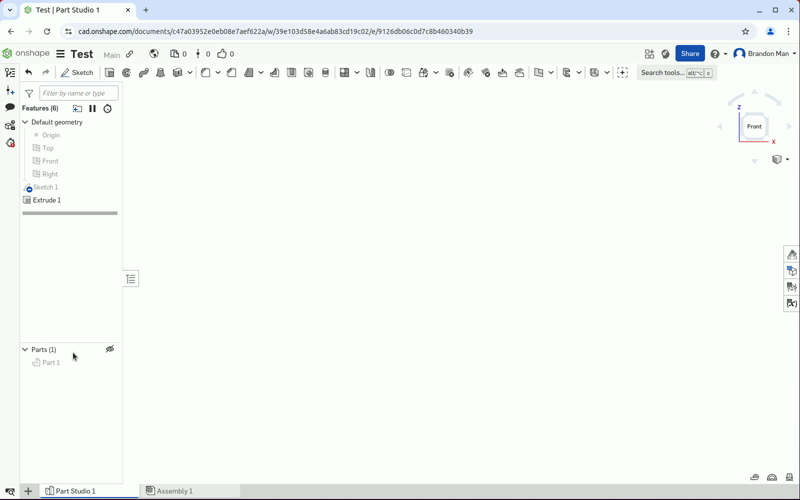
key(shift+s)
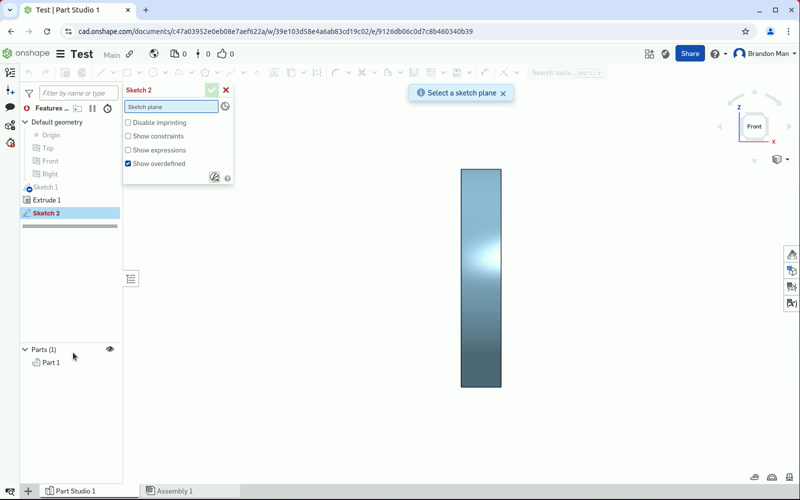
mouse_move(73, 163)
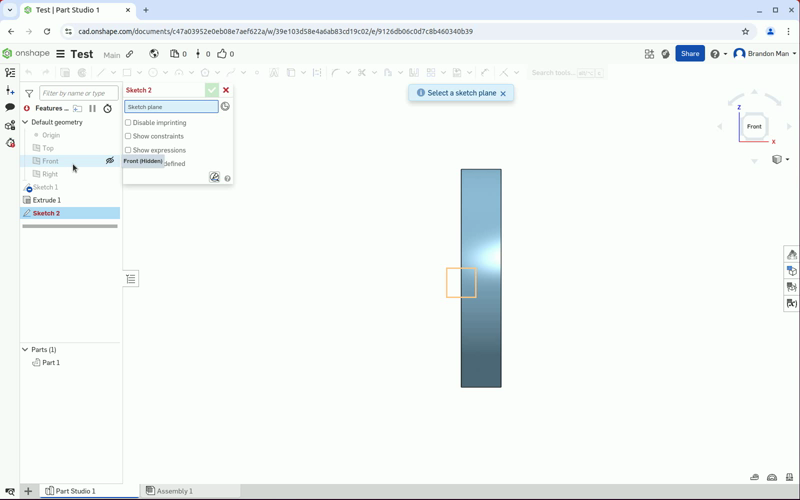
click(73, 163)
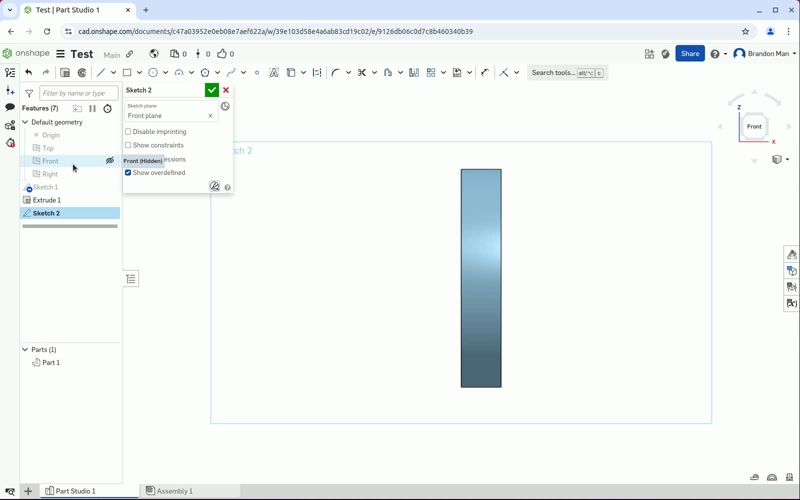
mouse_move(73, 352)
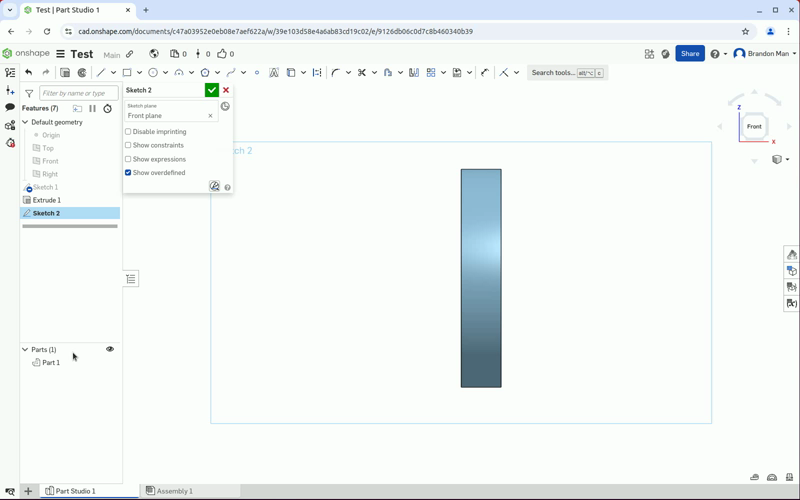
key(y)
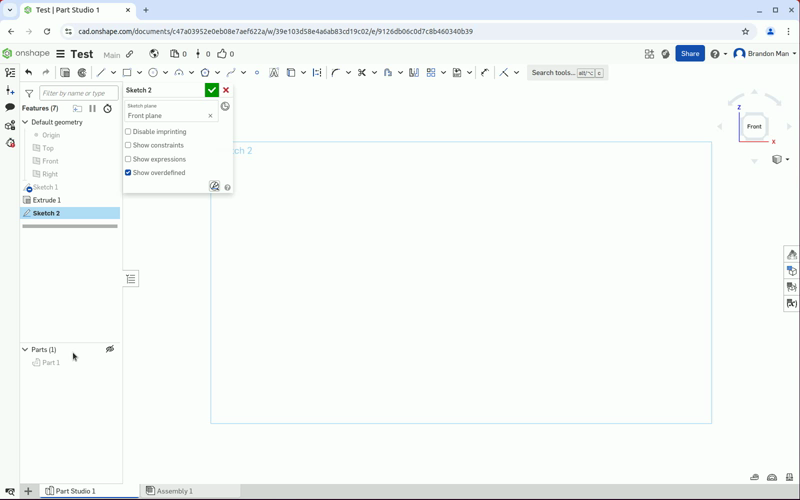
key(c)
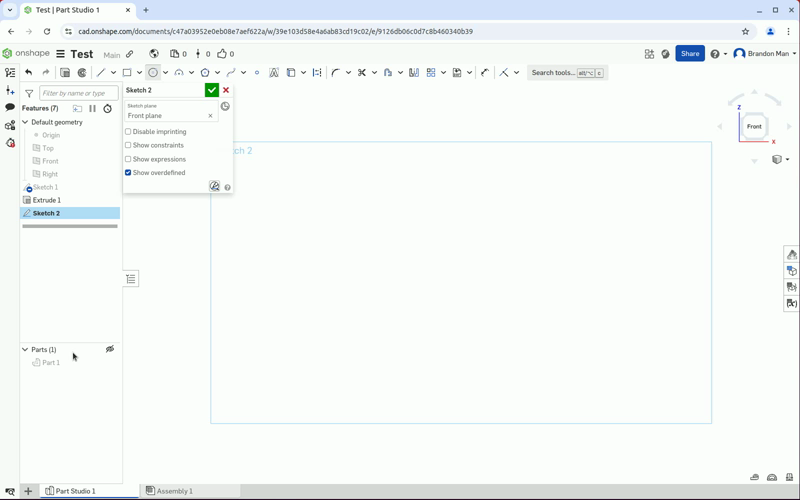
key_down(shift)
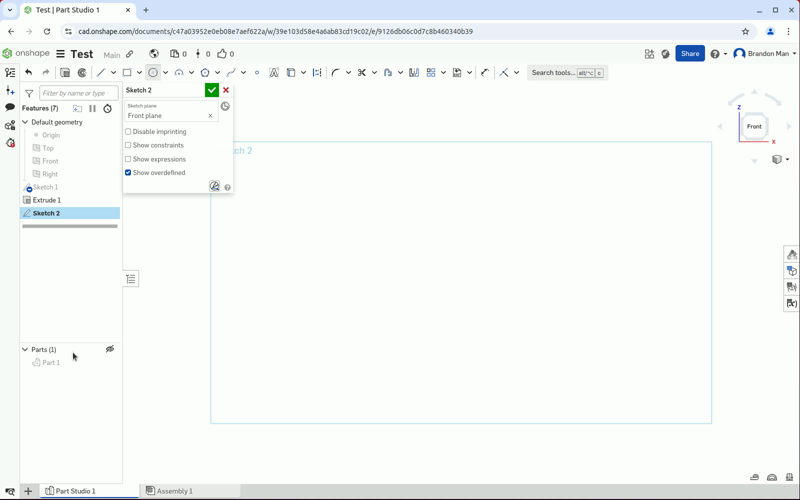
mouse_move(458, 280)
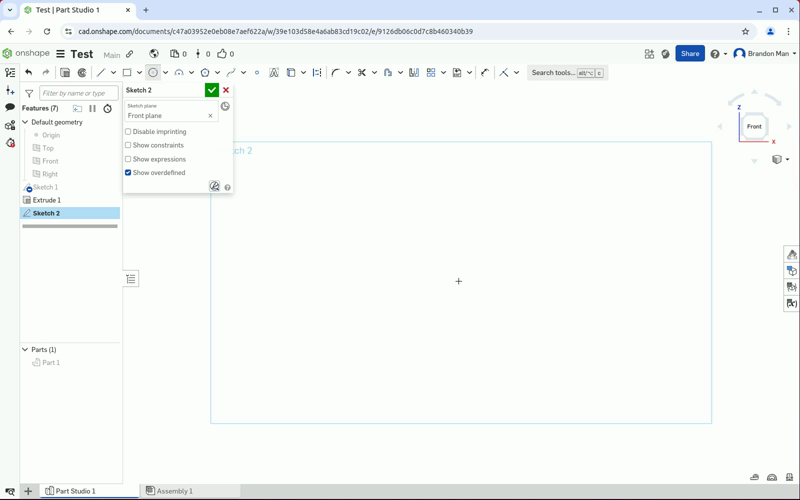
click(458, 280)
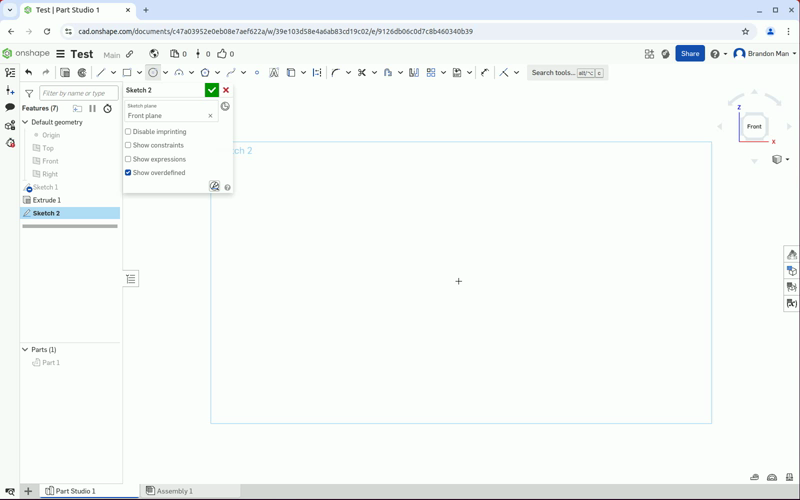
key_up(shift)
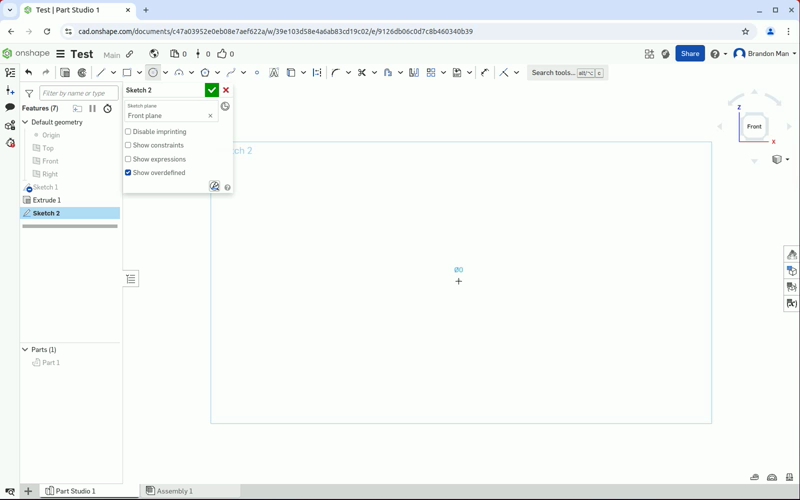
mouse_move(561, 280)
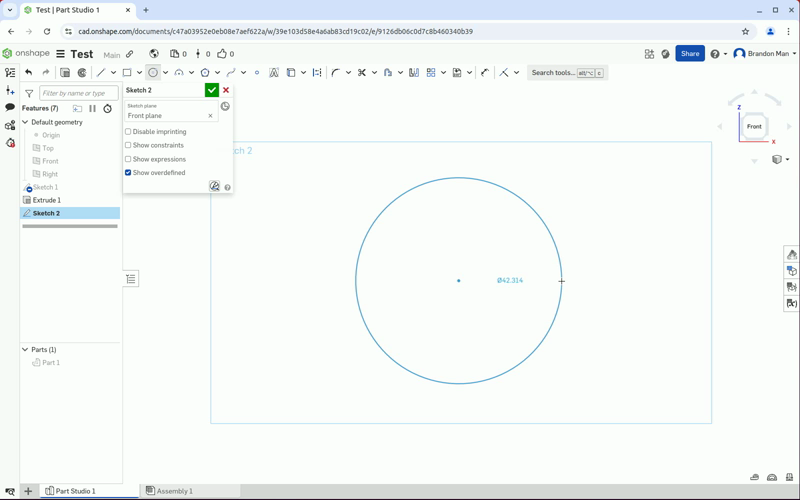
click(561, 280)
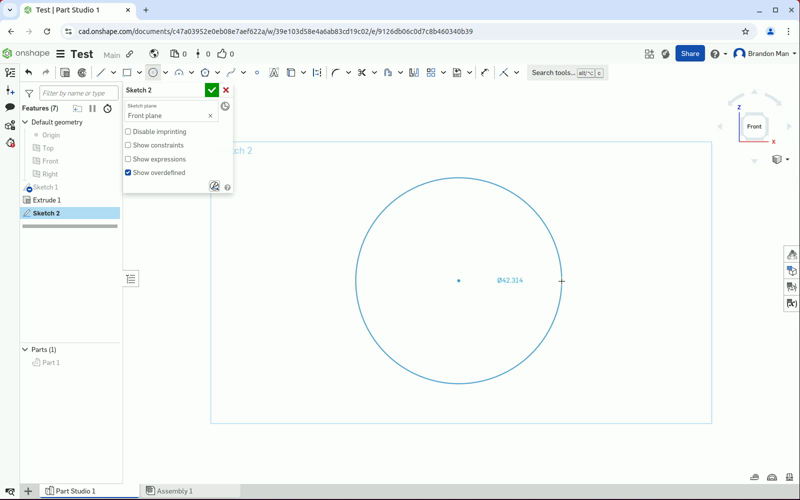
key(esc)
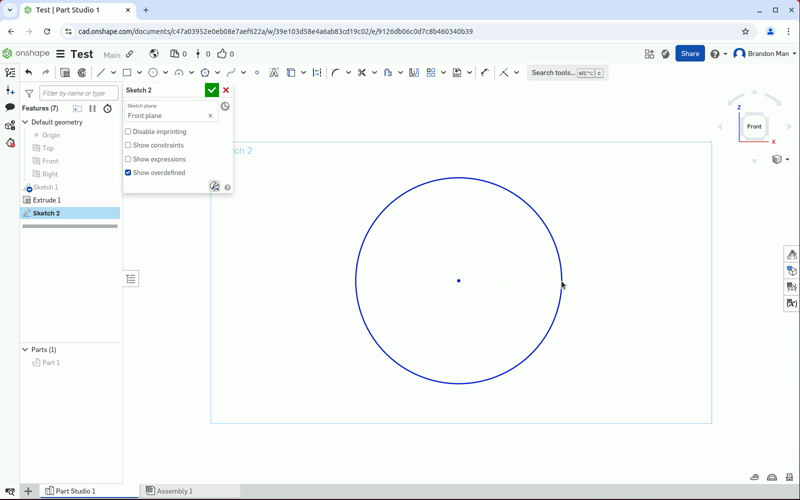
mouse_move(490, 340)
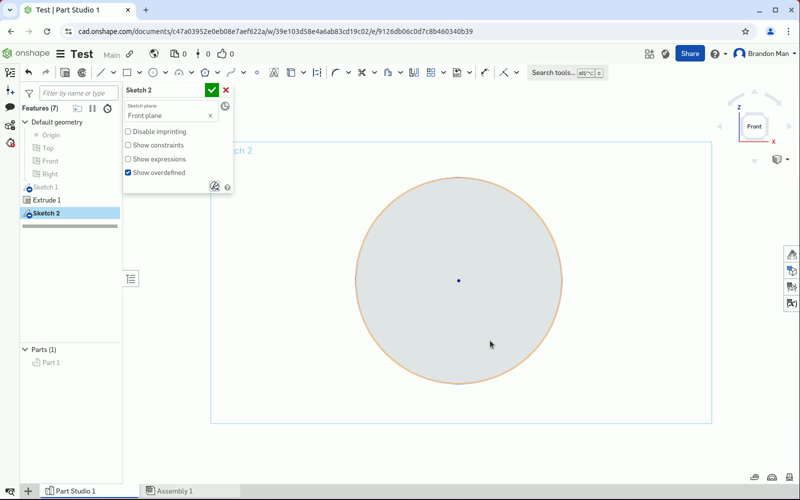
click(490, 340)
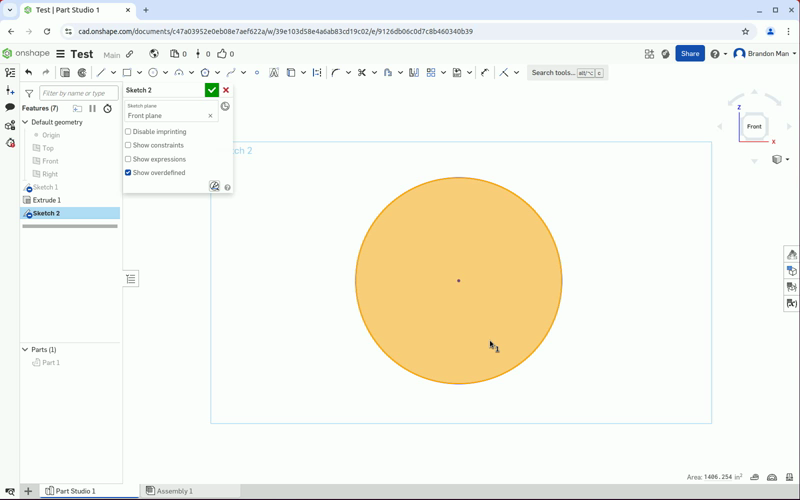
mouse_move(73, 352)
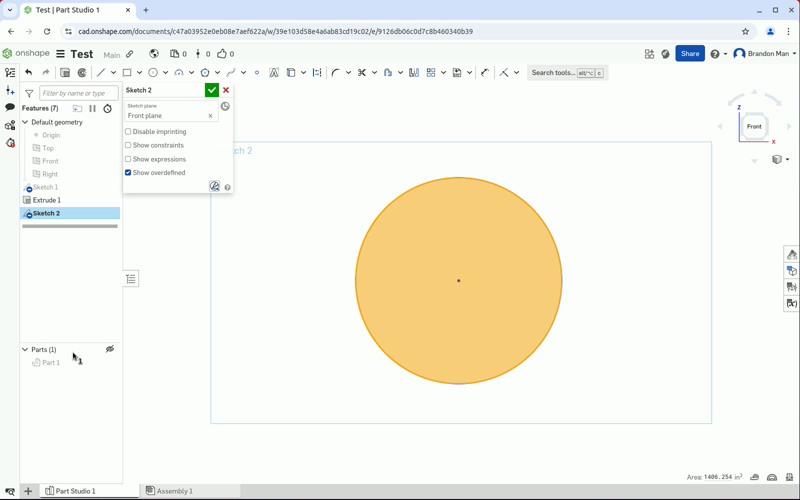
key(shift+y)
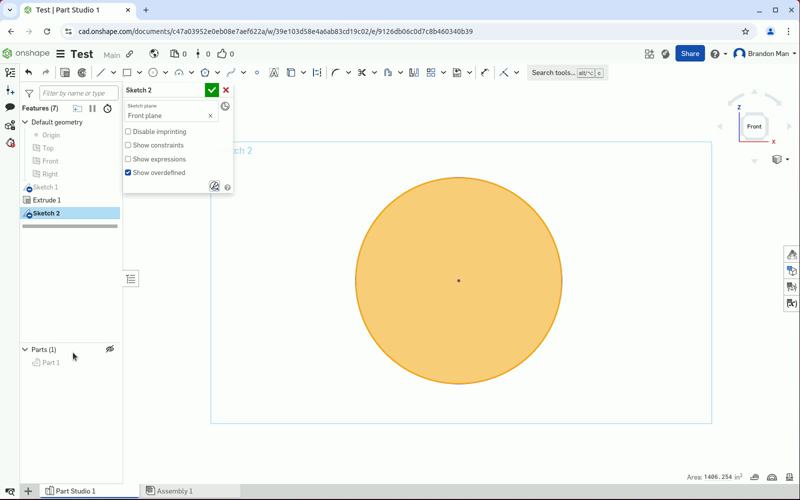
key(shift+e)
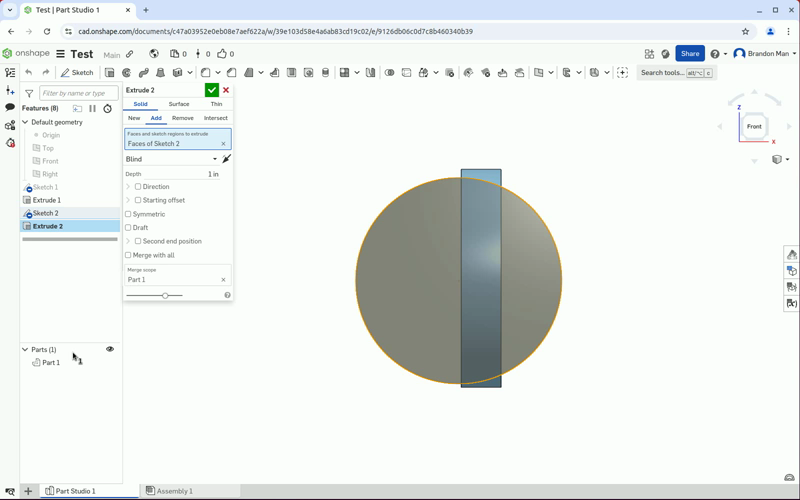
mouse_move(143, 106)
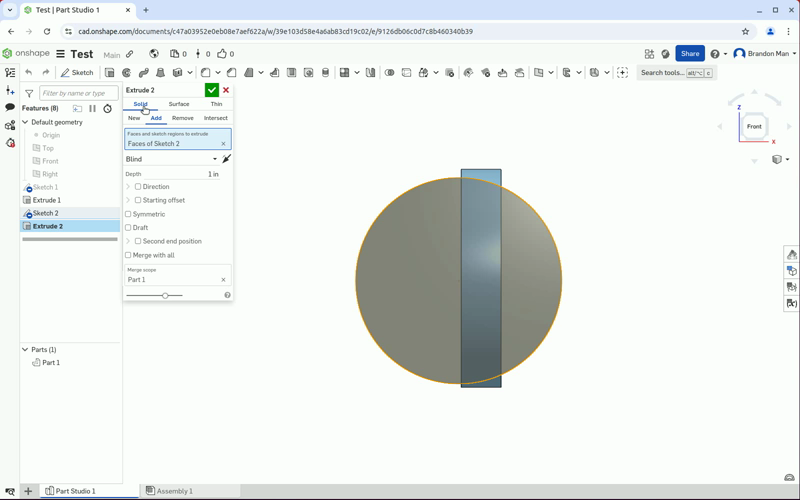
click(143, 106)
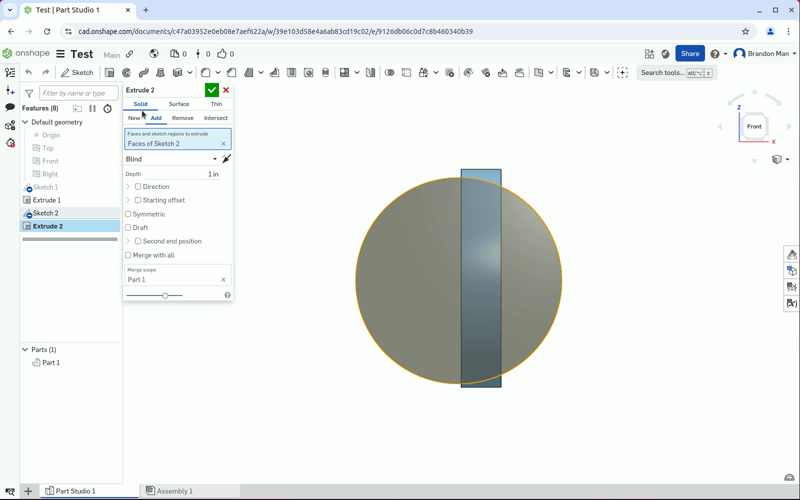
mouse_move(137, 120)
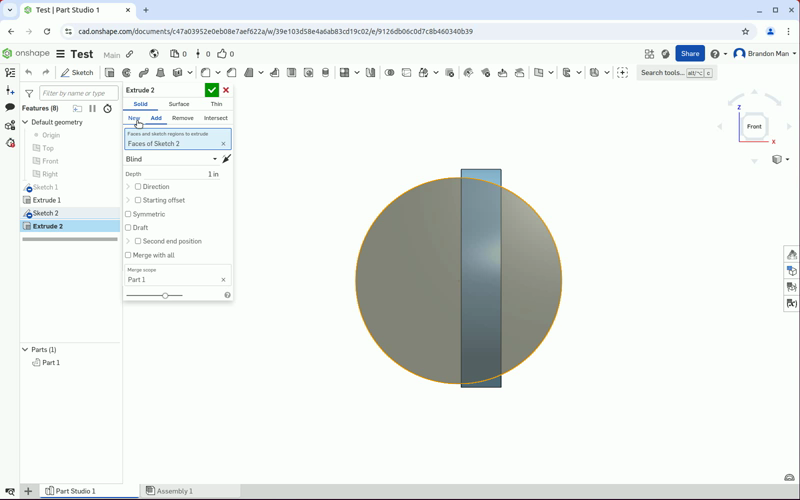
click(137, 120)
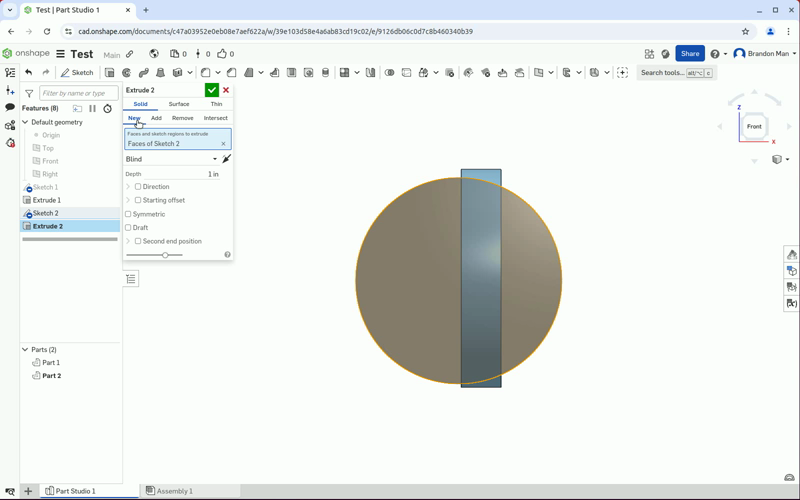
key(tab, 4)
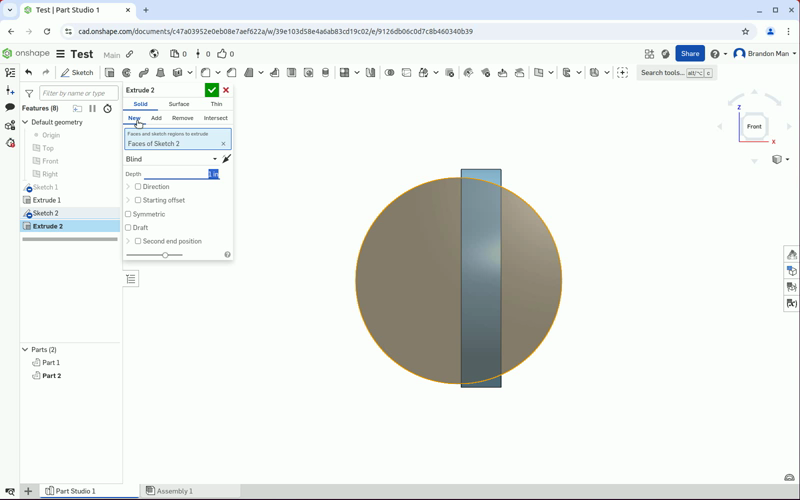
text(8.184)
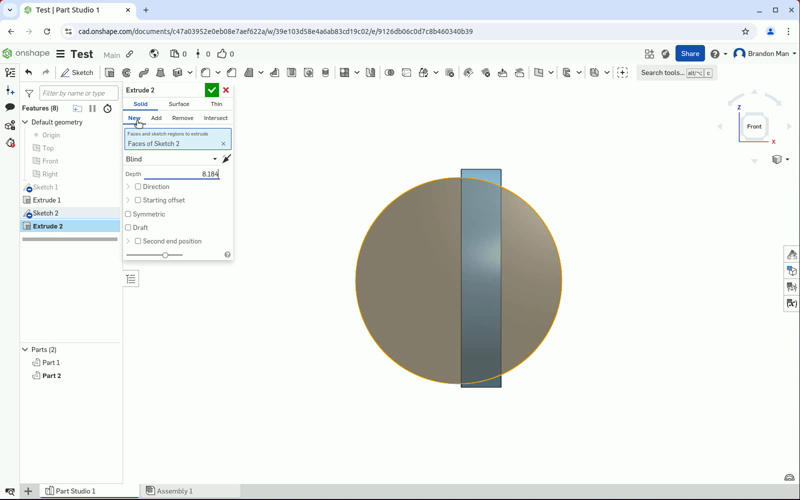
key(enter)
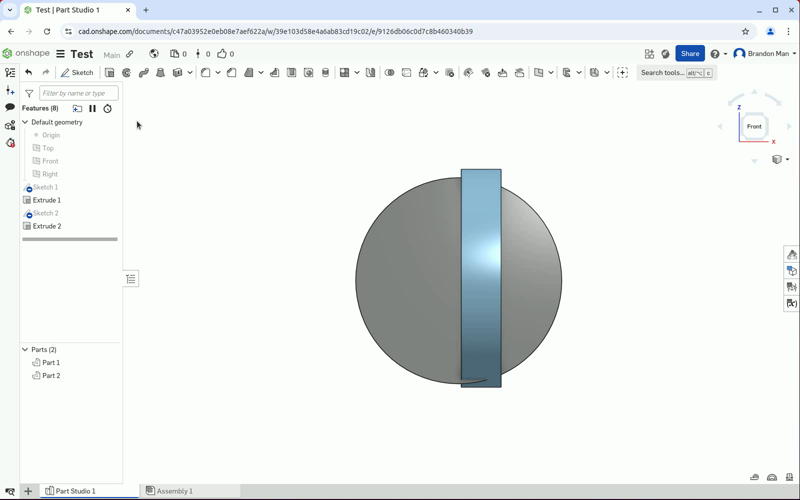
key(shift+h)
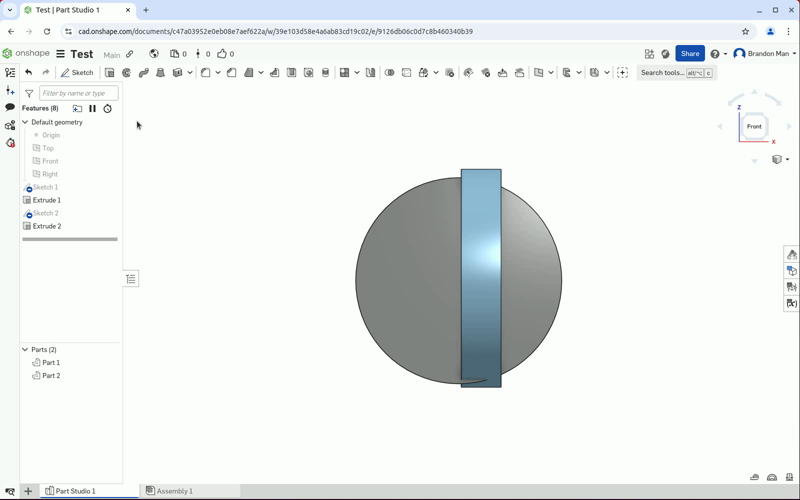
key(shift+h)
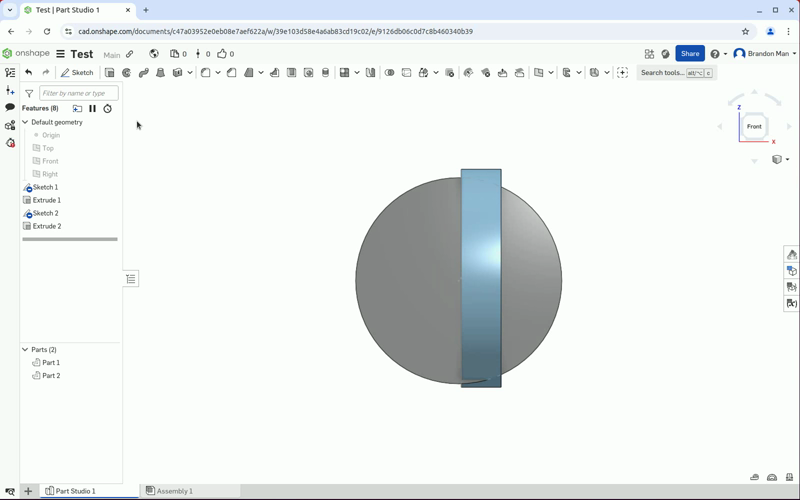
key(shift+7)
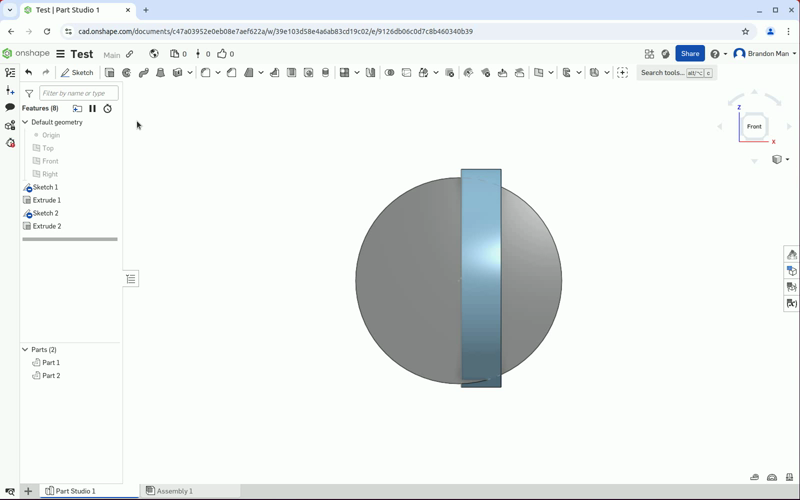
key(left, 2)
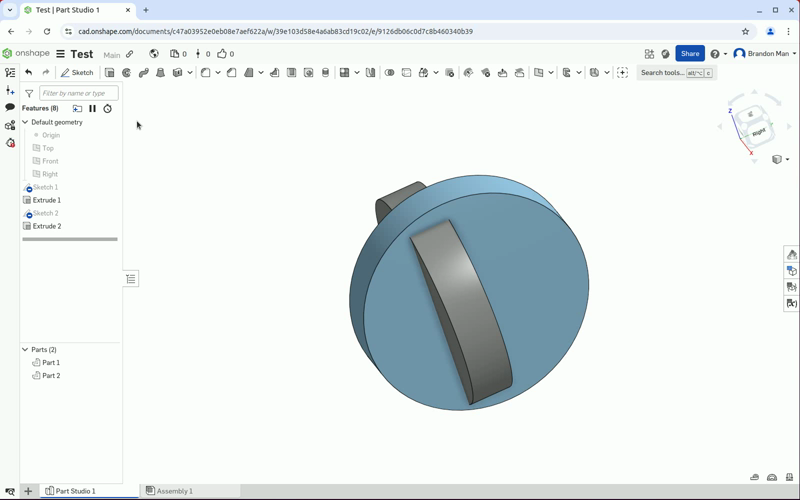
key(down, 2)
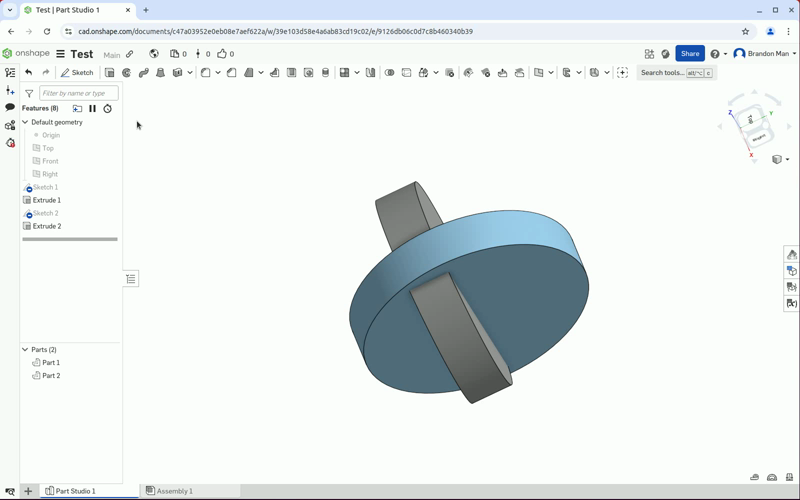
key(up, 2)
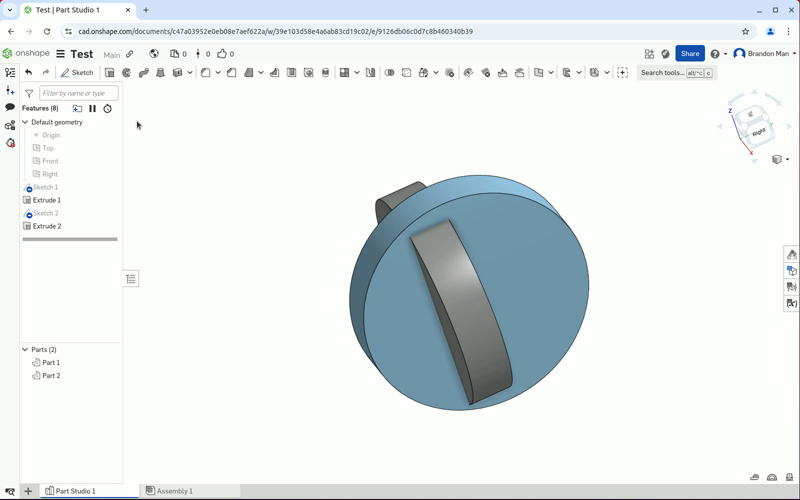
key(right, 2)
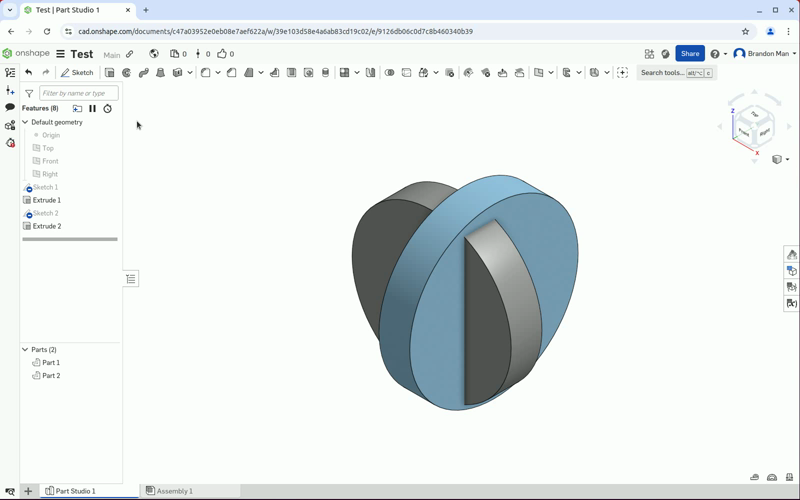
mouse_move(73, 189)
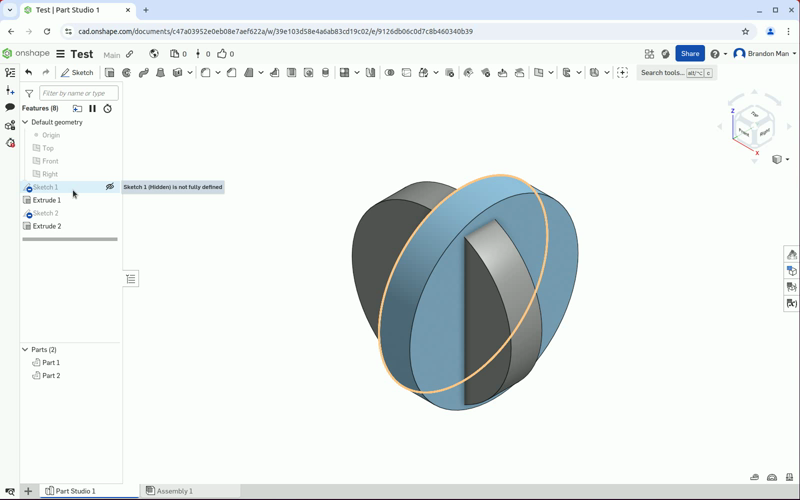
click(73, 189)